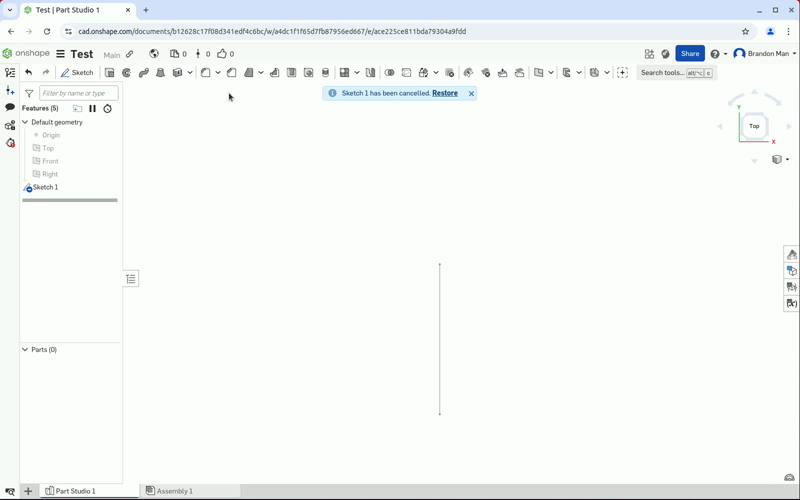
key(shift+h)
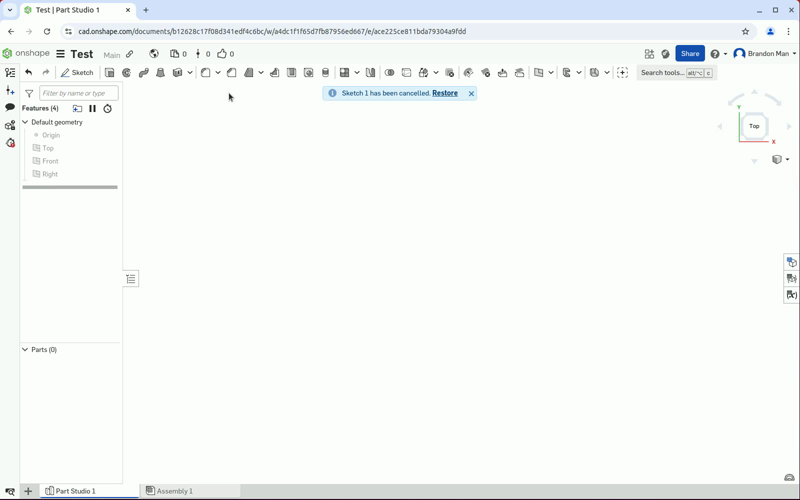
mouse_move(73, 352)
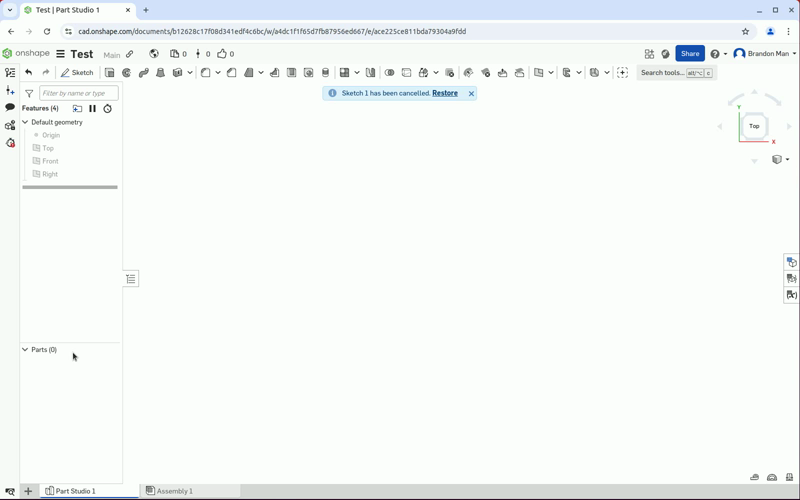
key(y)
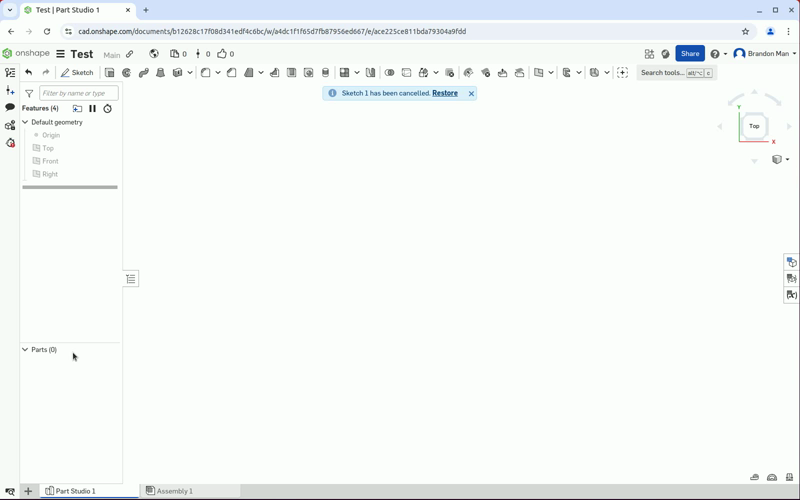
key(shift+p)
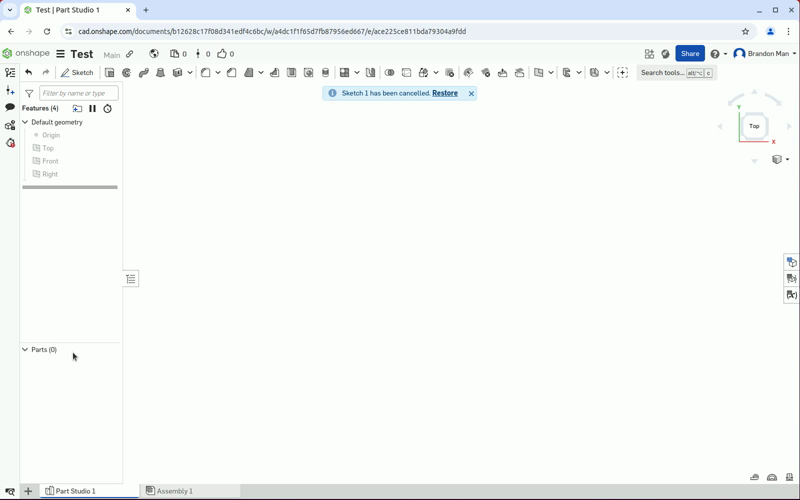
key(space)
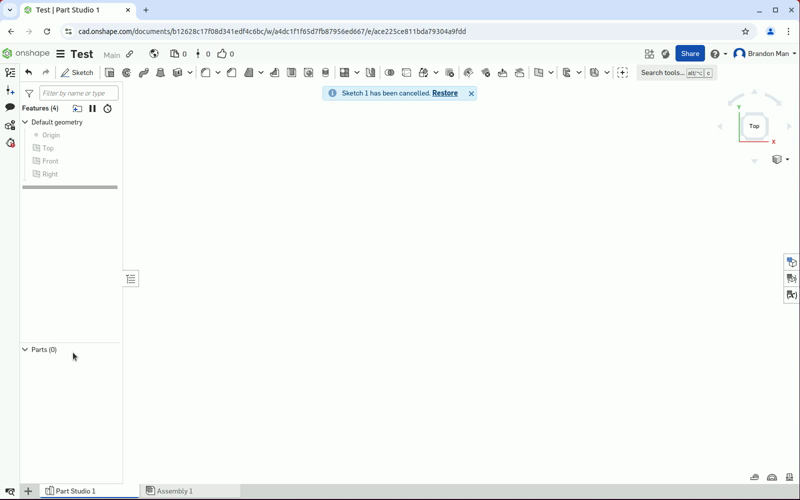
key_down(shift)
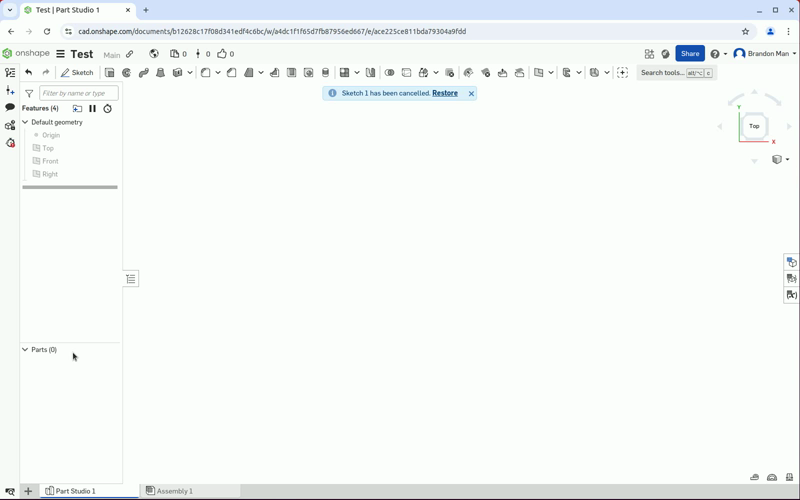
key(up)
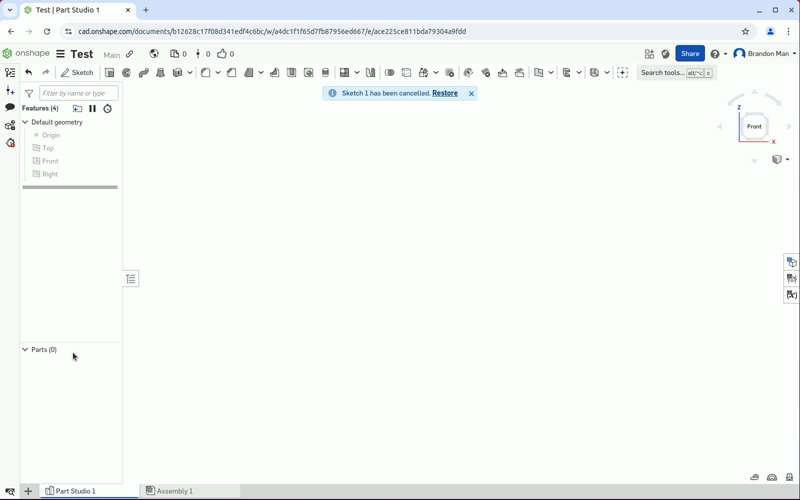
key_up(shift)
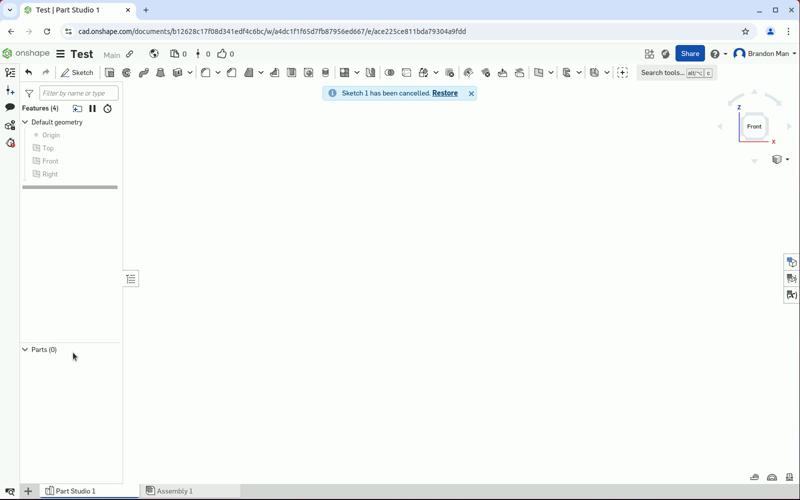
mouse_move(73, 352)
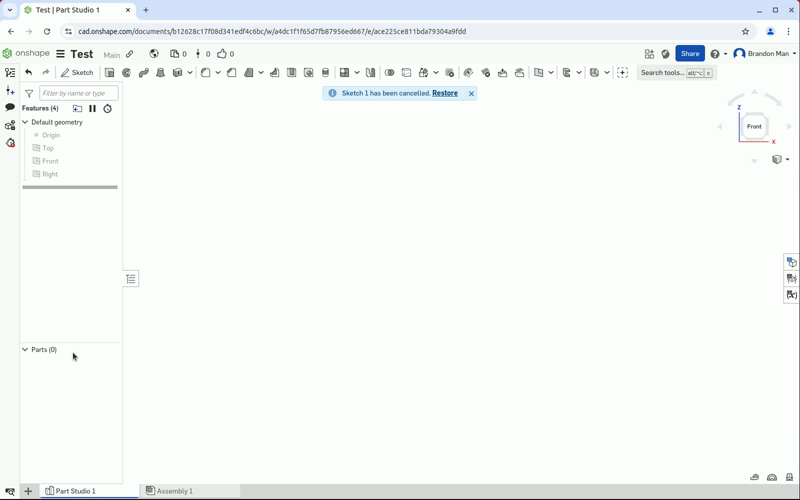
key(shift+y)
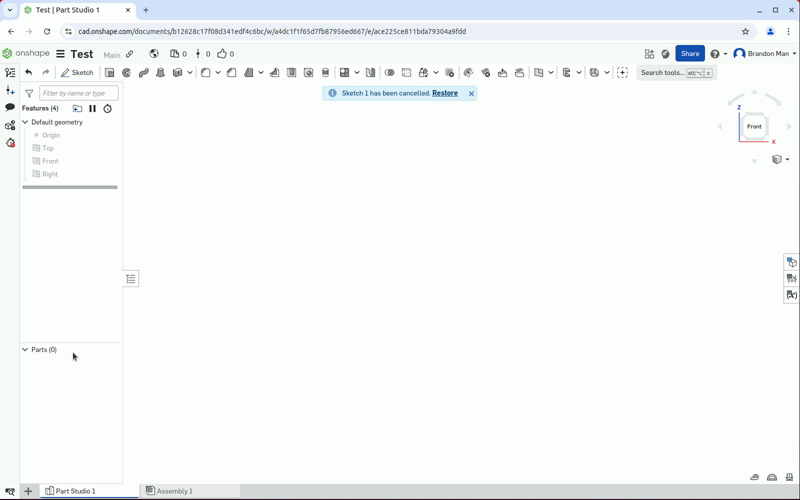
key(shift+s)
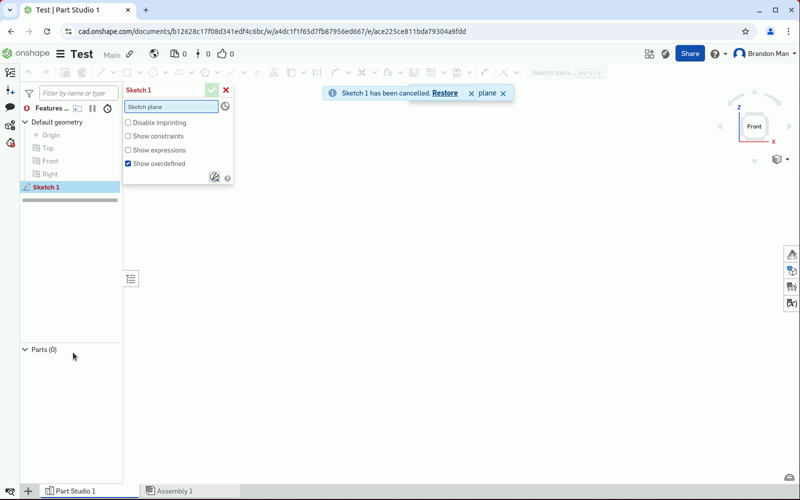
mouse_move(73, 163)
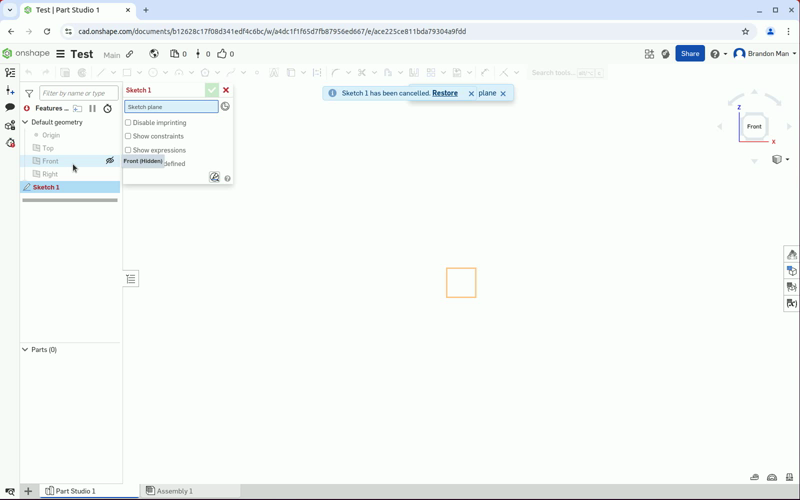
click(73, 163)
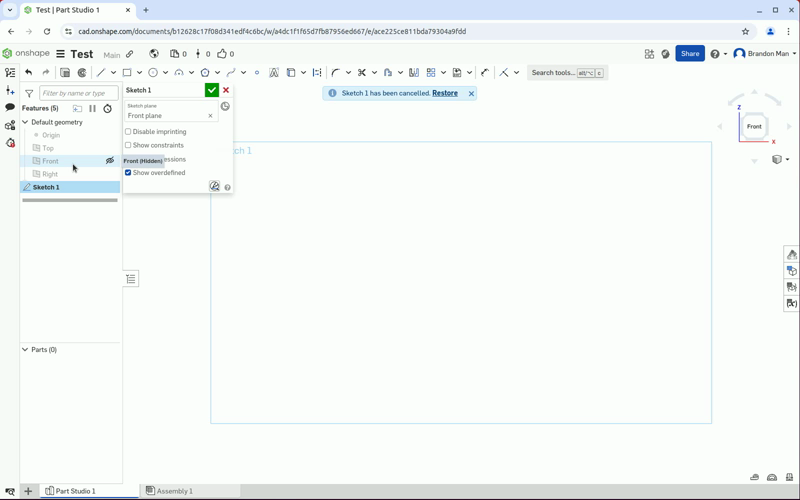
mouse_move(73, 352)
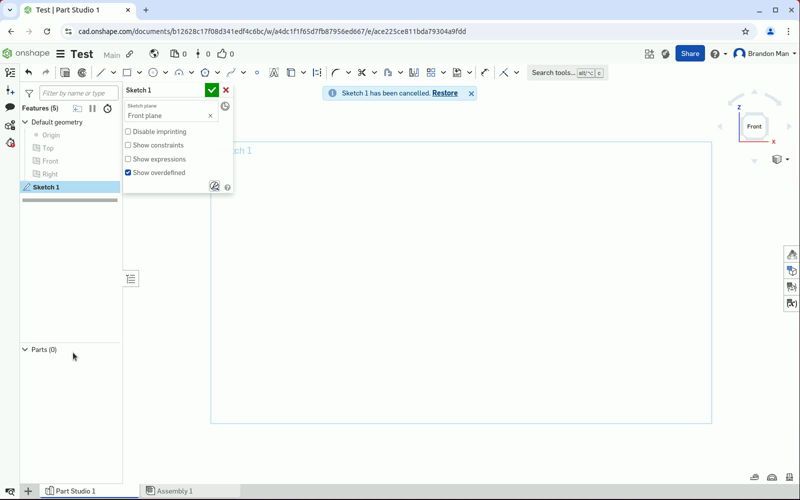
key(y)
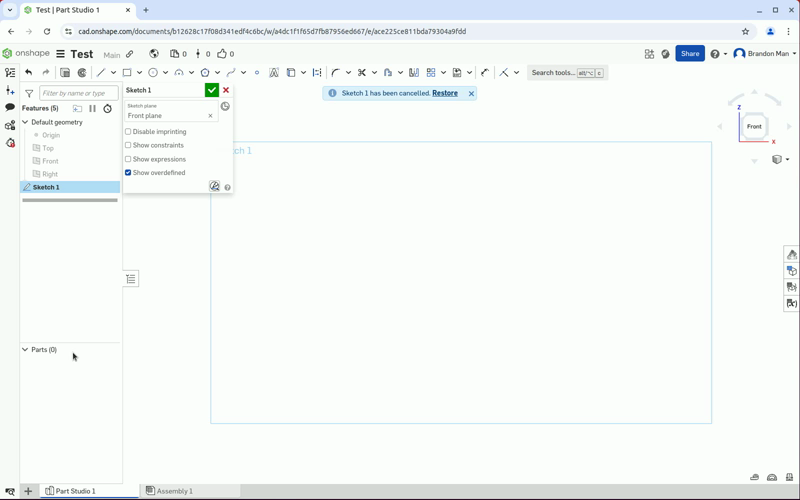
key(l)
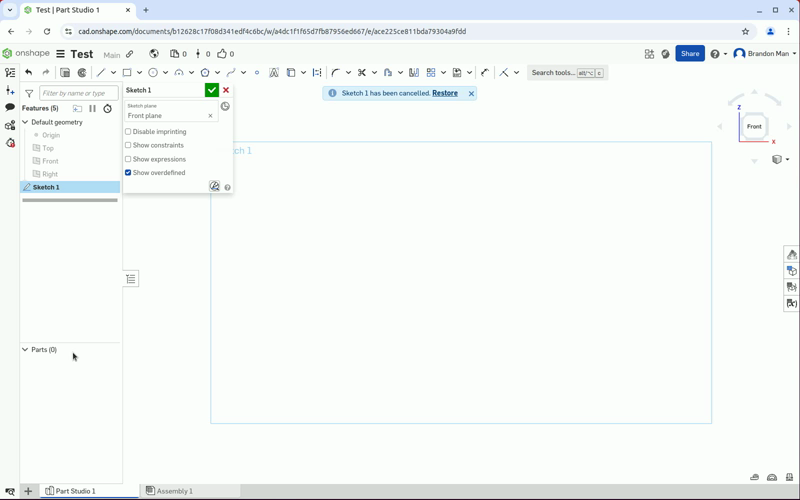
key_down(shift)
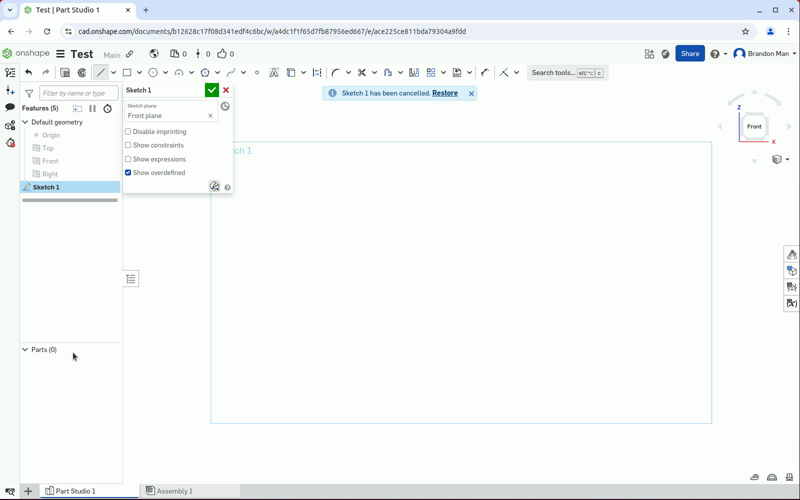
mouse_move(473, 282)
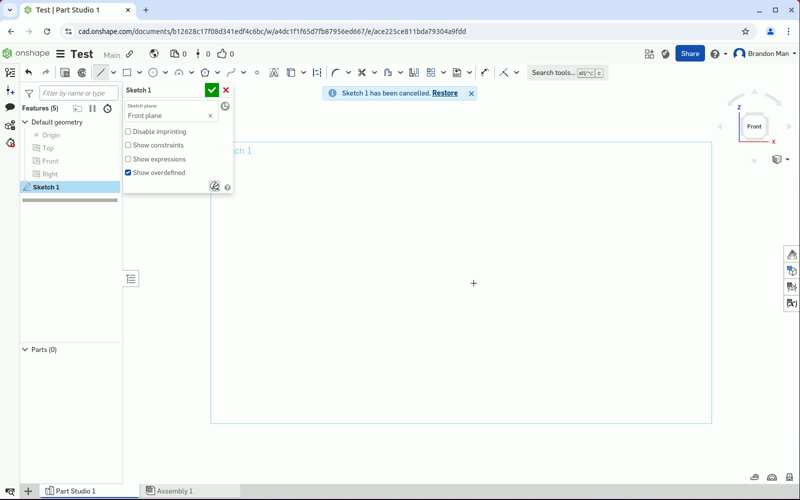
click(473, 282)
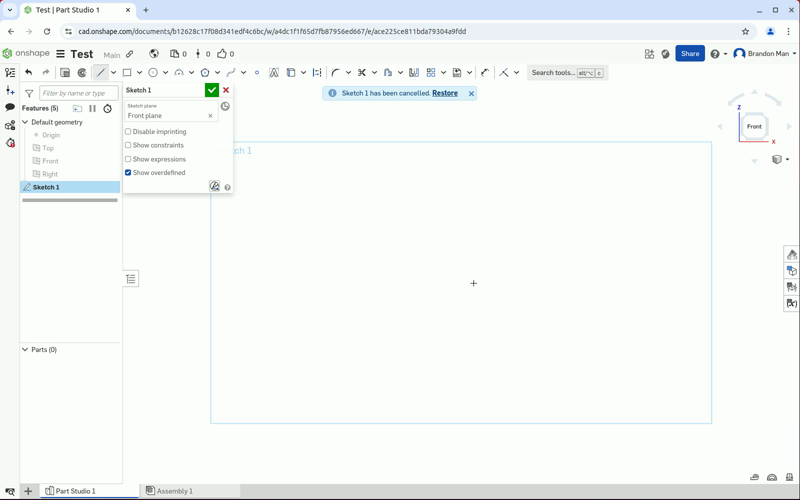
key_up(shift)
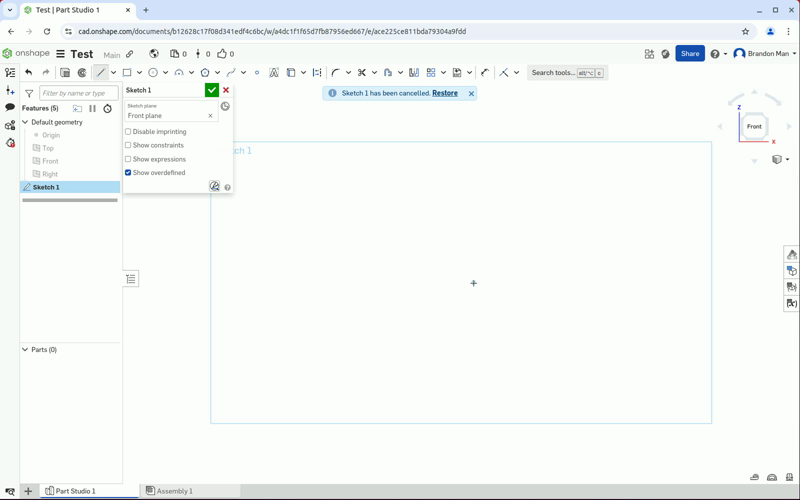
key_down(shift)
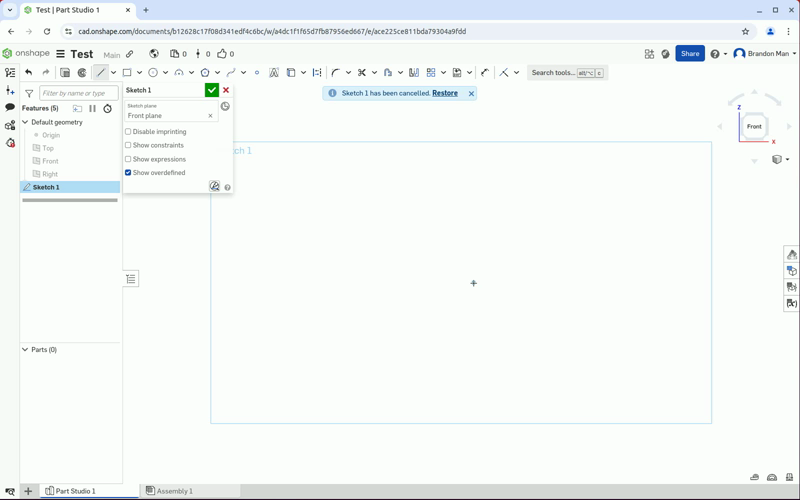
mouse_move(503, 282)
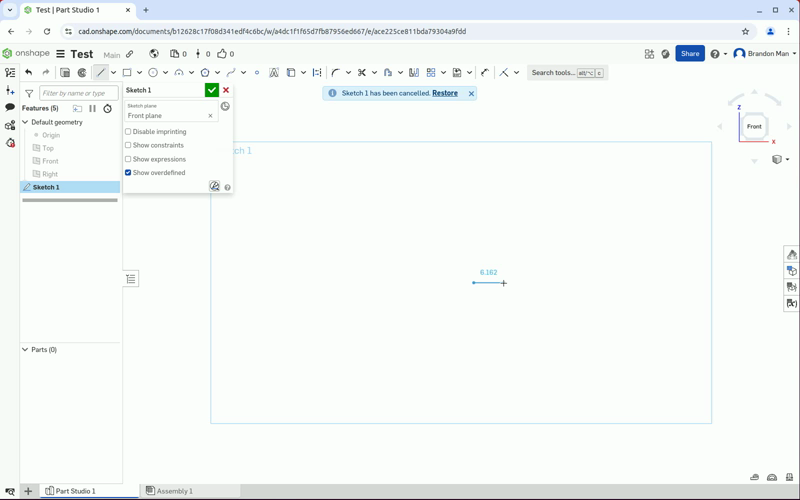
mouse_move(525, 282)
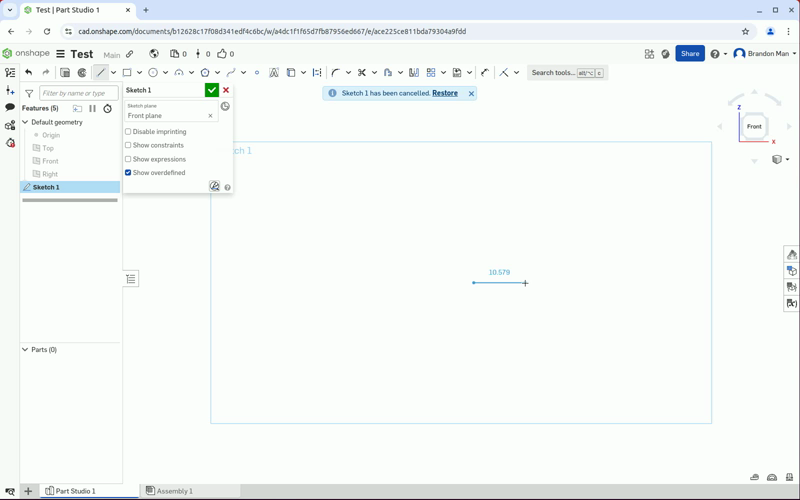
click(525, 282)
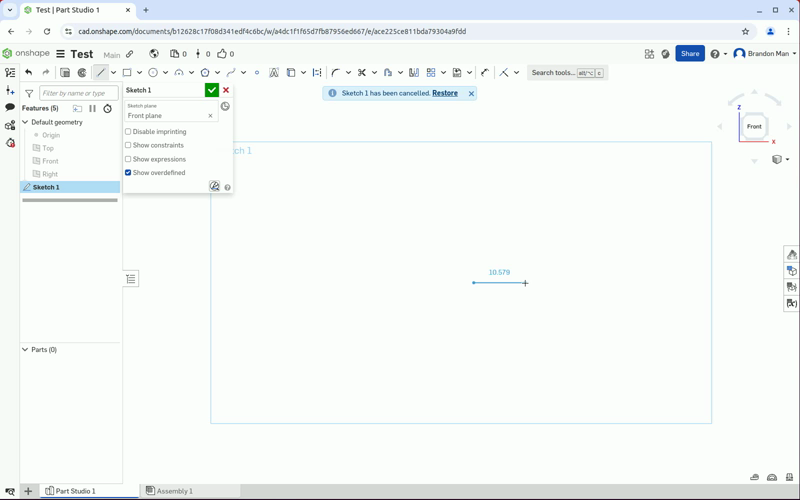
key_up(shift)
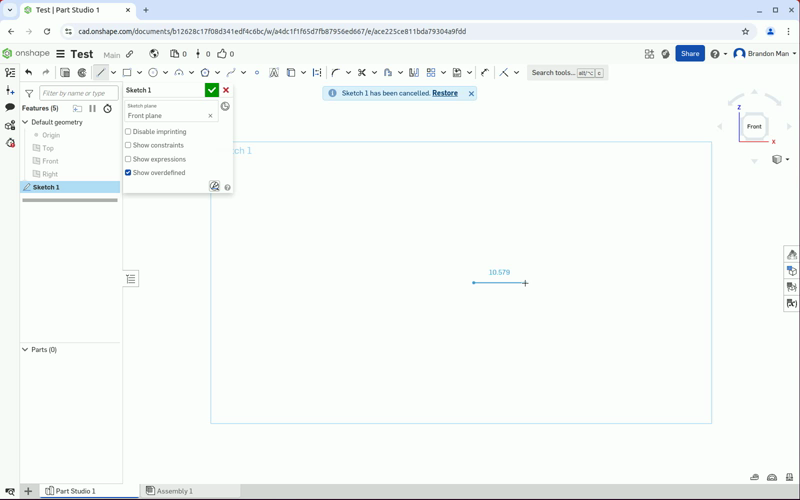
key_down(shift)
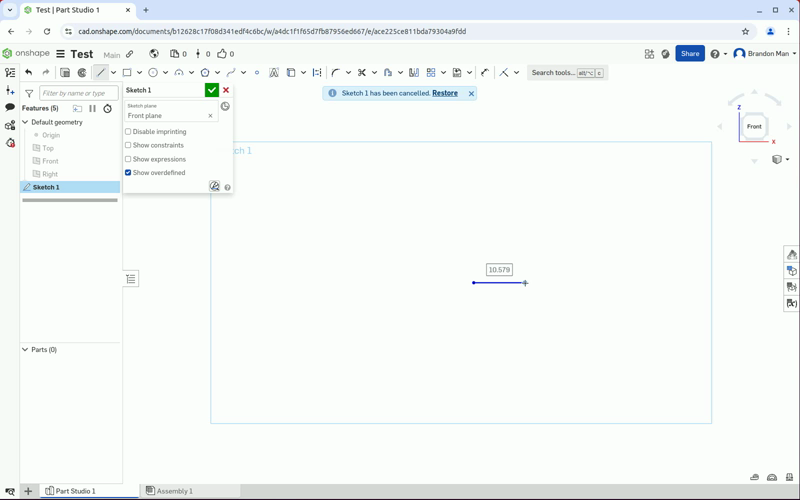
mouse_move(525, 186)
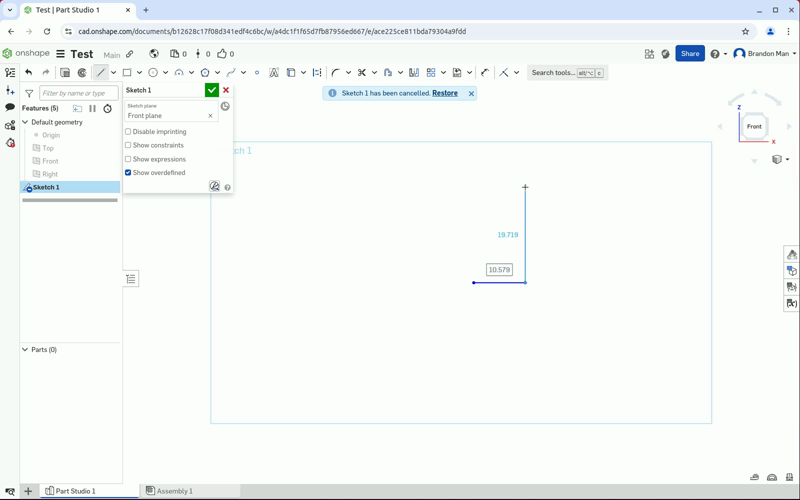
click(525, 186)
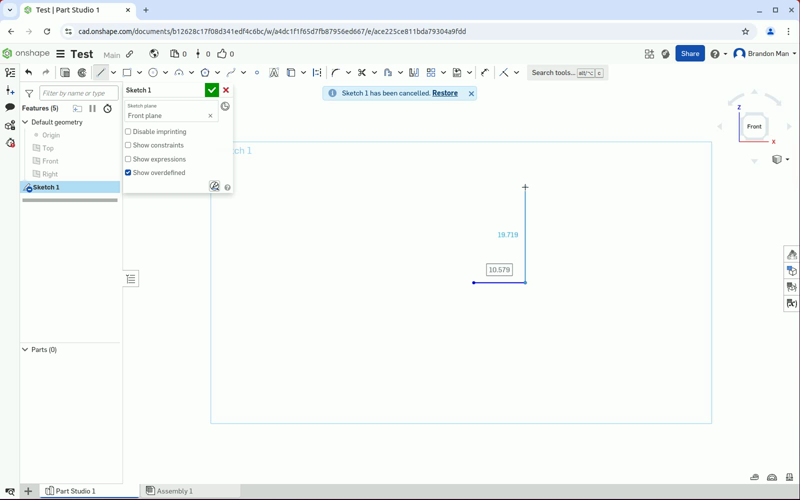
key_up(shift)
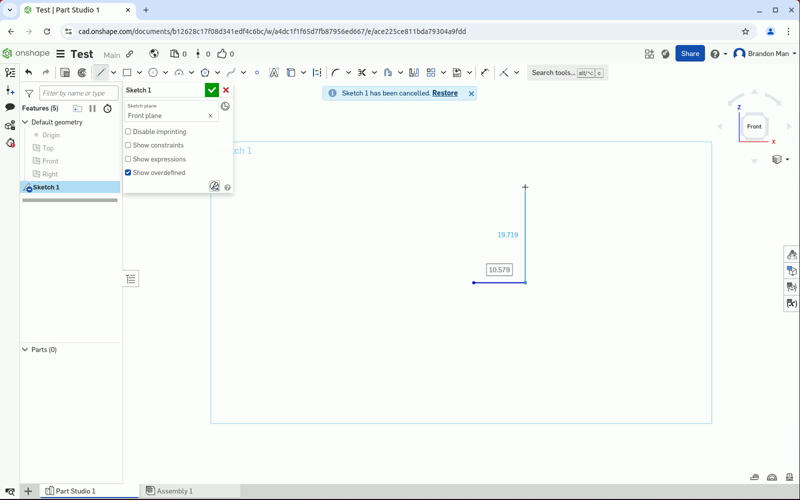
key_down(shift)
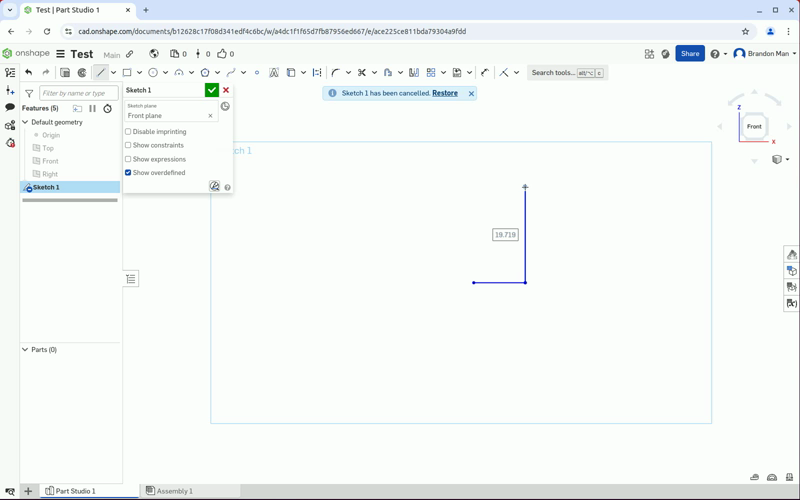
mouse_move(555, 186)
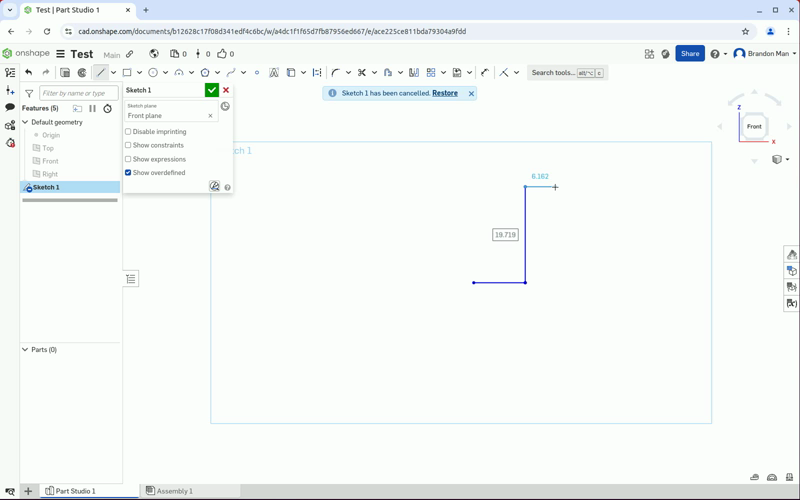
mouse_move(473, 186)
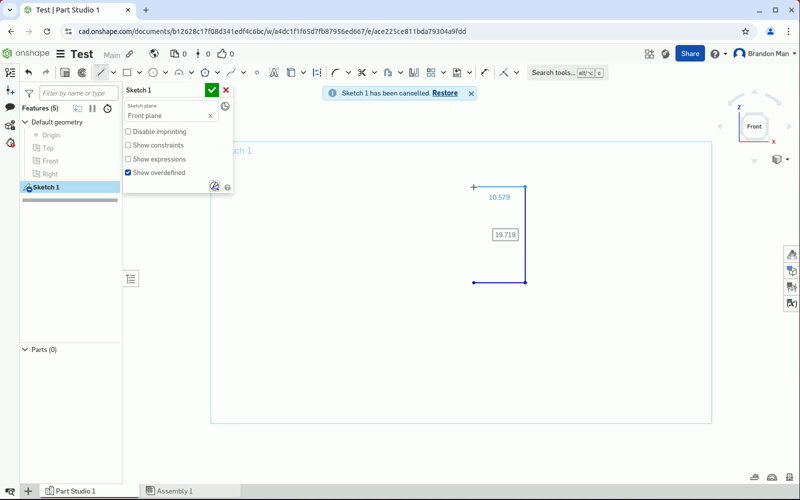
click(473, 186)
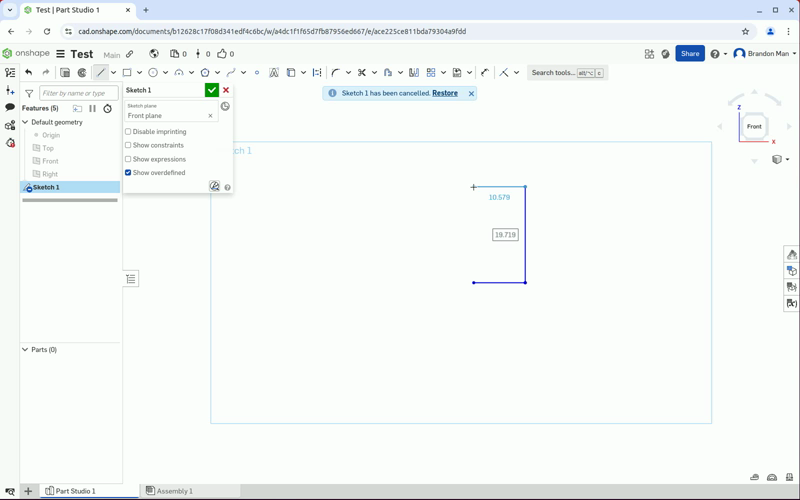
key_up(shift)
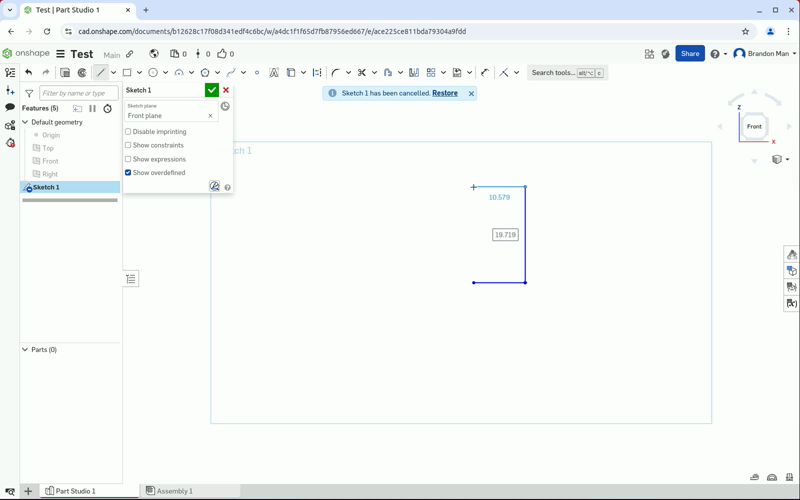
key_down(shift)
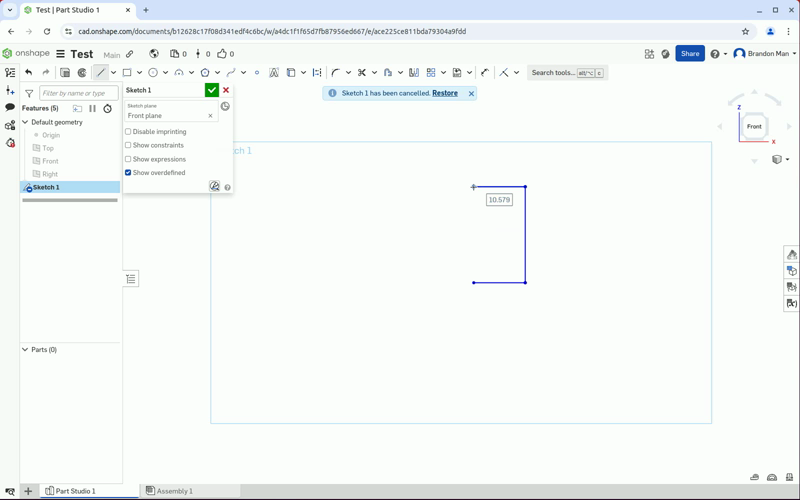
mouse_move(473, 282)
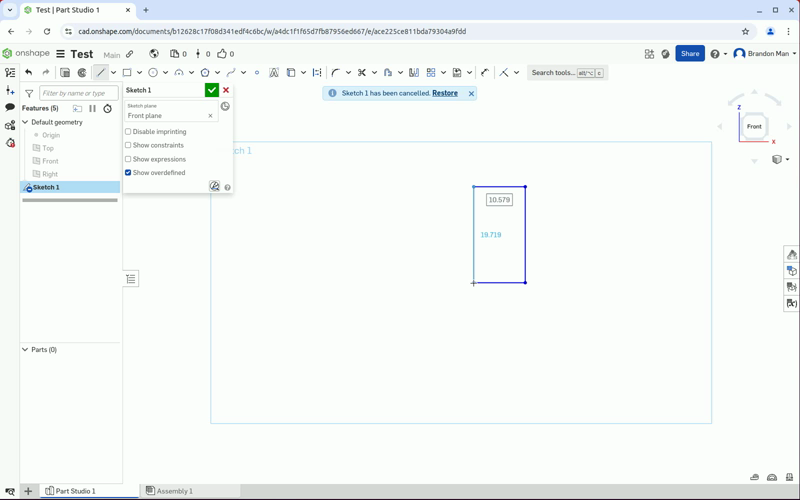
key_up(shift)
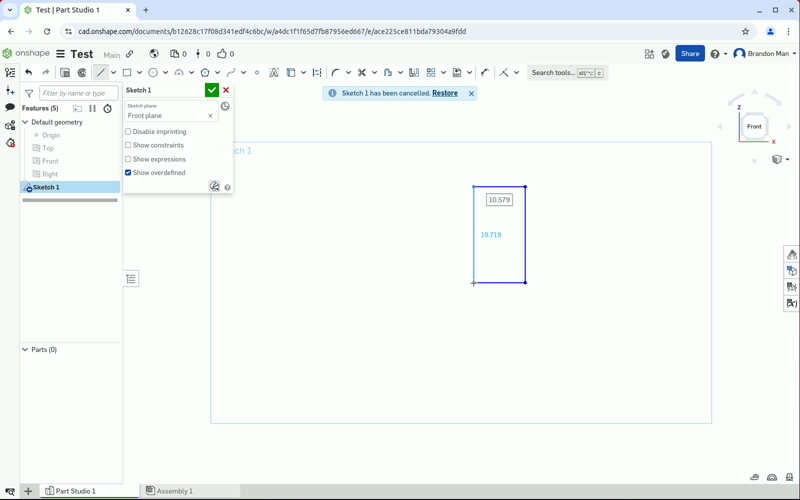
click(473, 282)
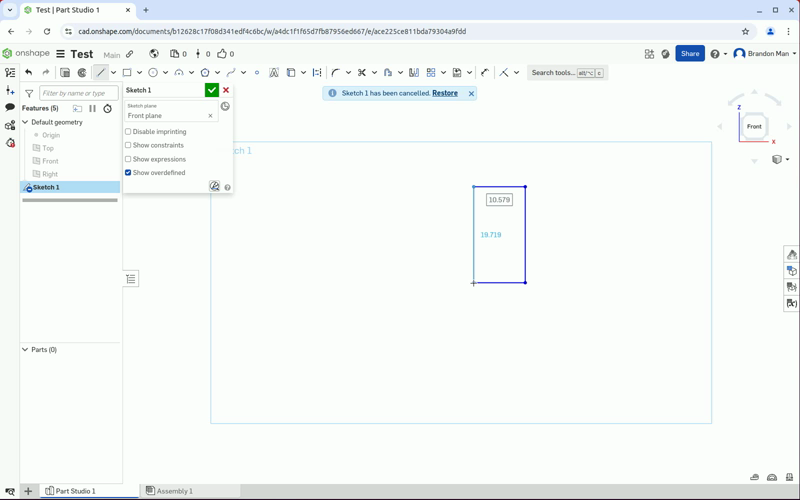
key(esc)
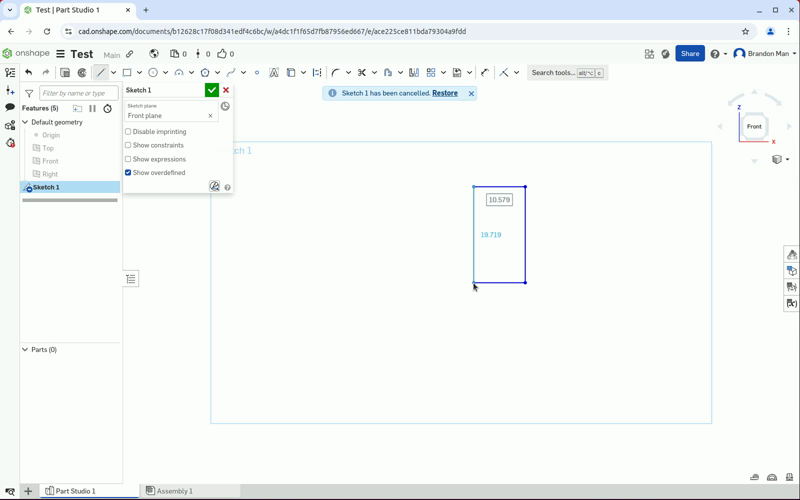
mouse_move(480, 245)
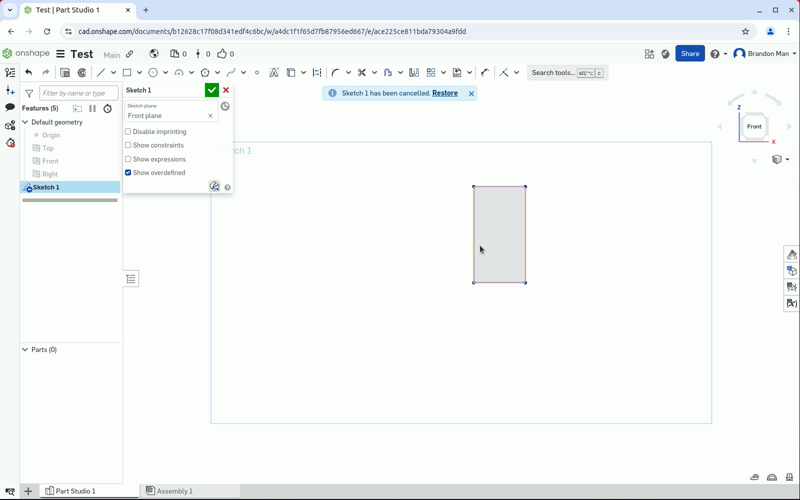
click(480, 245)
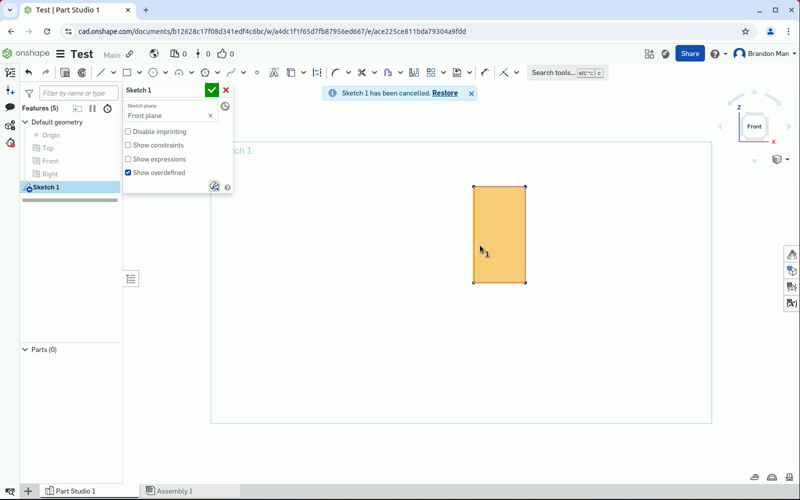
mouse_move(73, 352)
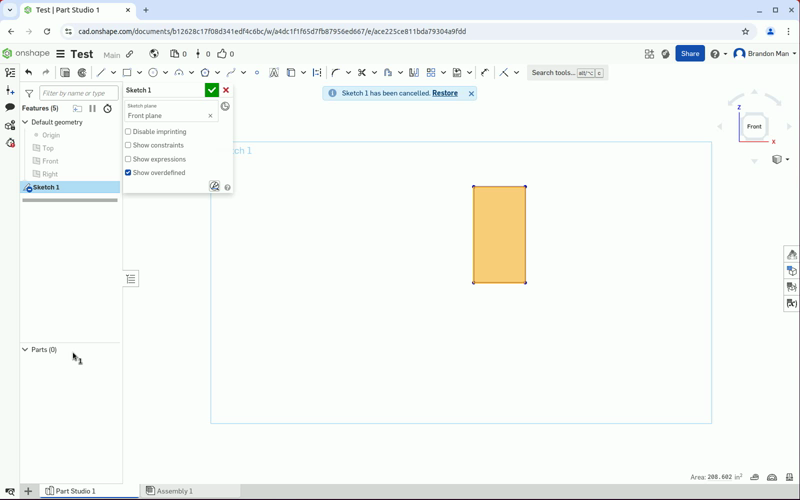
key(shift+y)
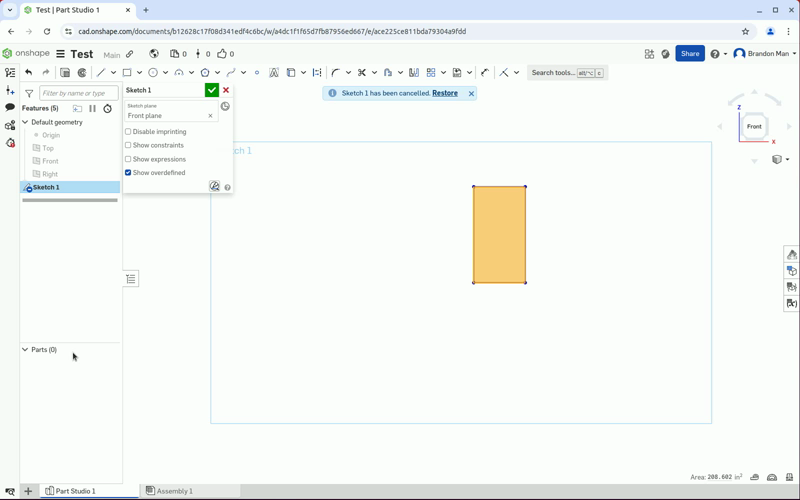
key(shift+e)
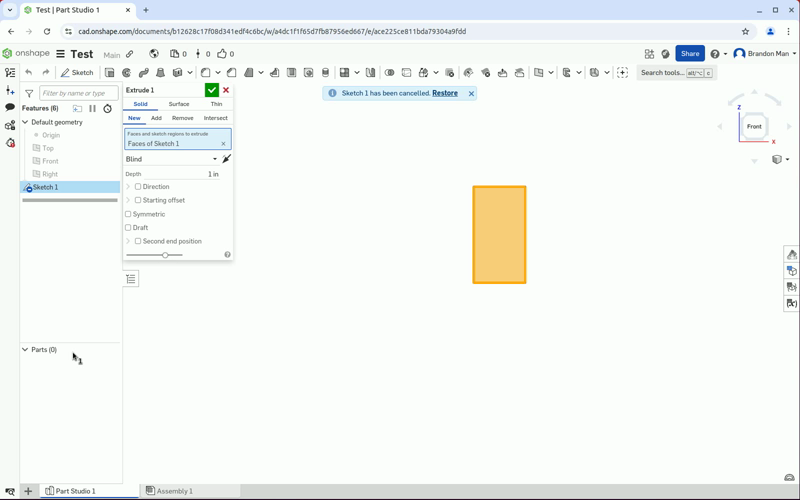
mouse_move(143, 106)
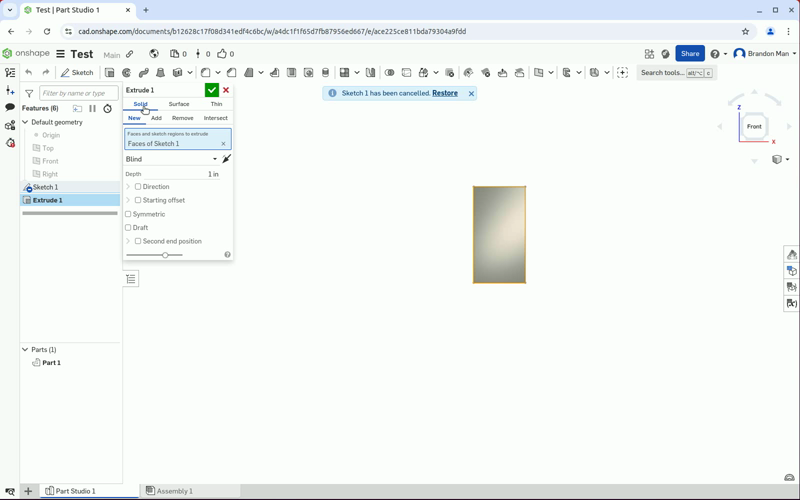
click(143, 106)
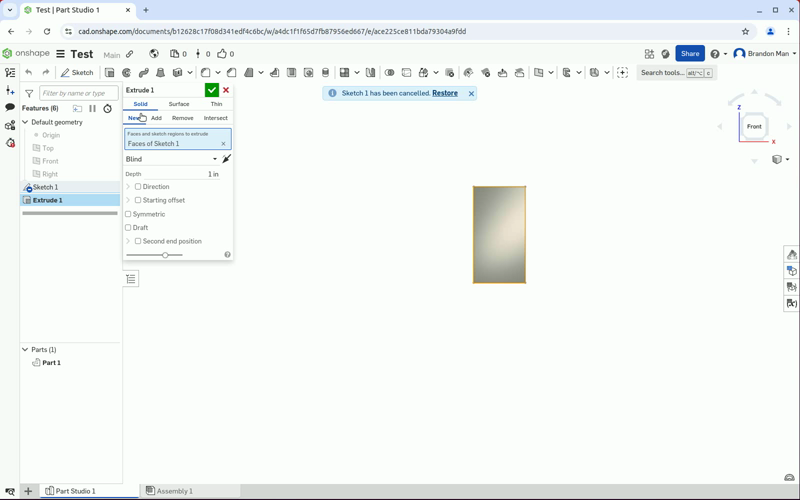
mouse_move(137, 120)
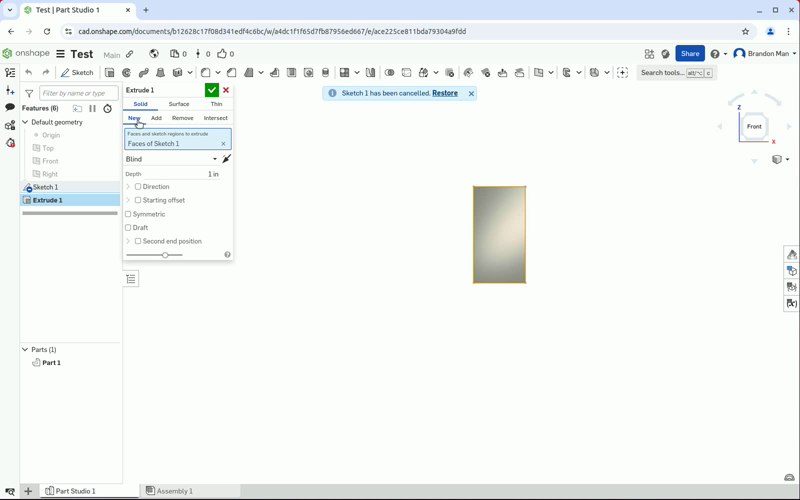
click(137, 120)
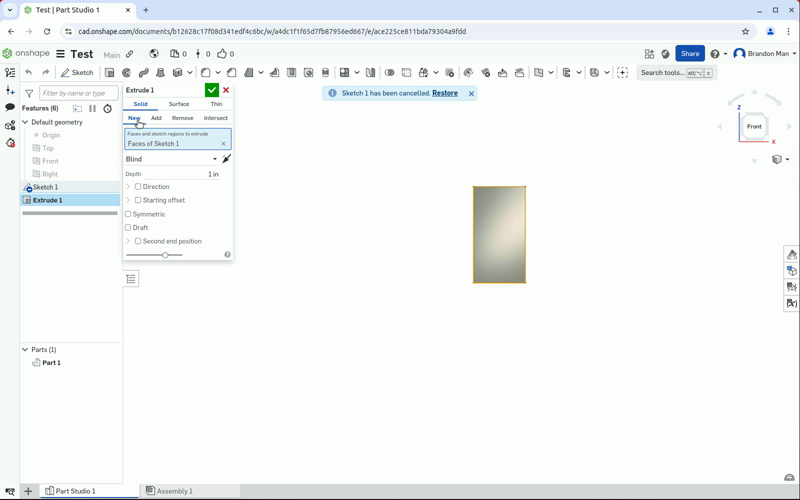
key(tab, 4)
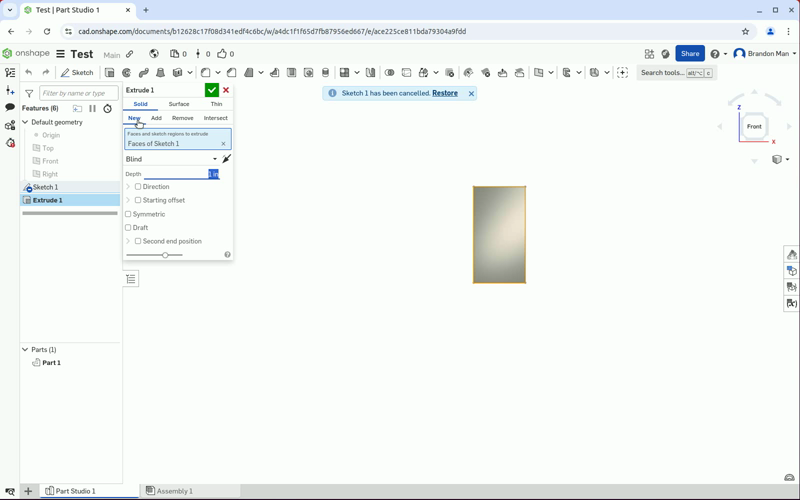
text(-2.648)
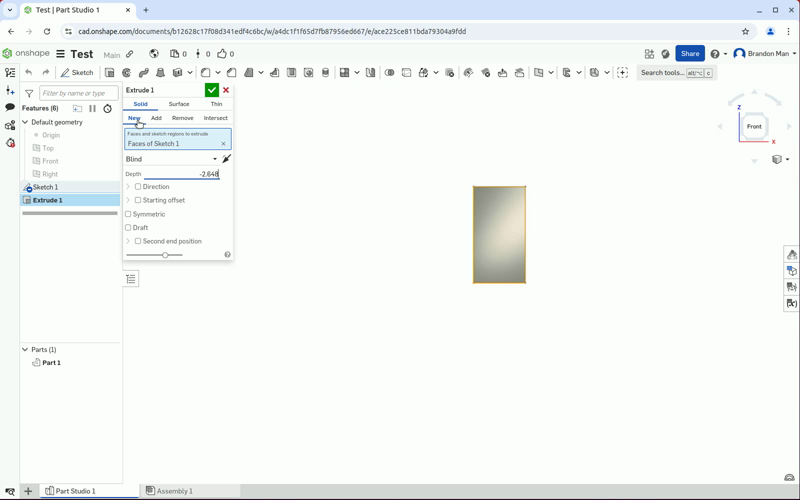
key(enter)
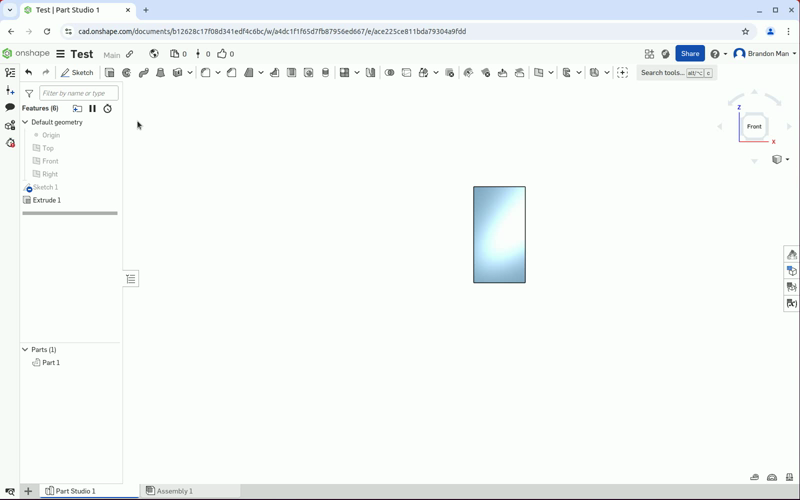
key(shift+h)
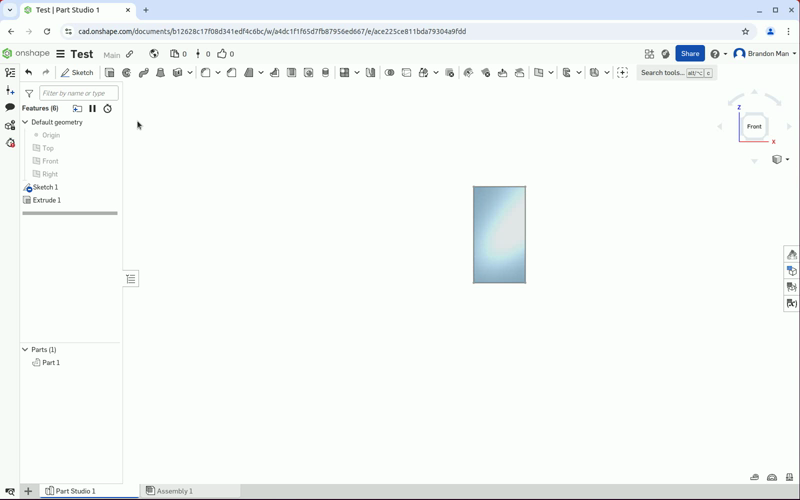
key(shift+h)
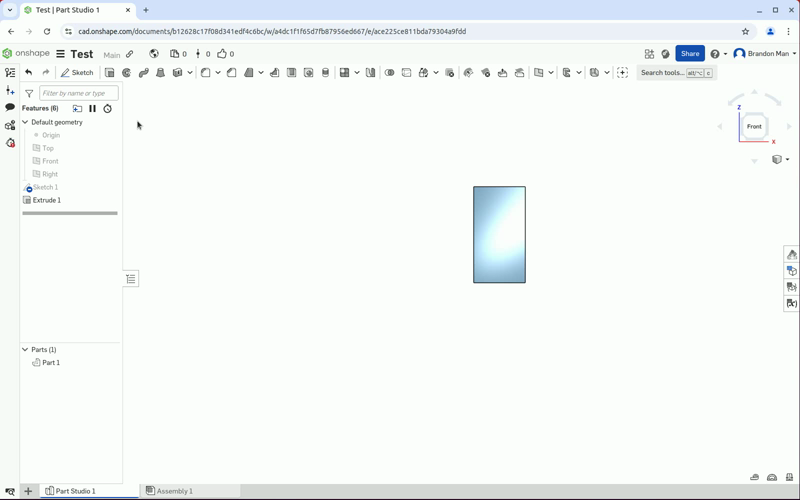
mouse_move(73, 189)
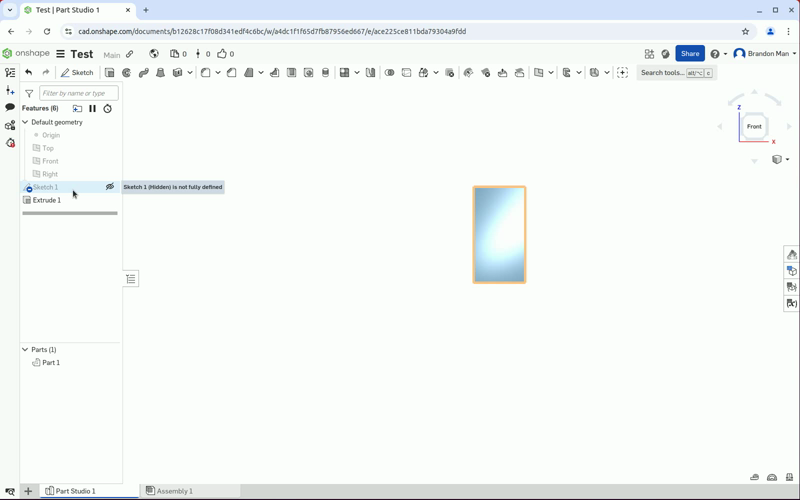
click(73, 189)
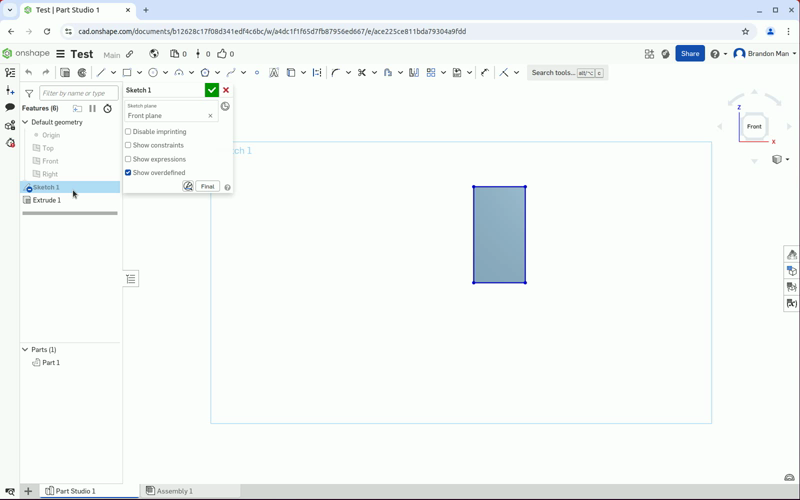
mouse_move(229, 92)
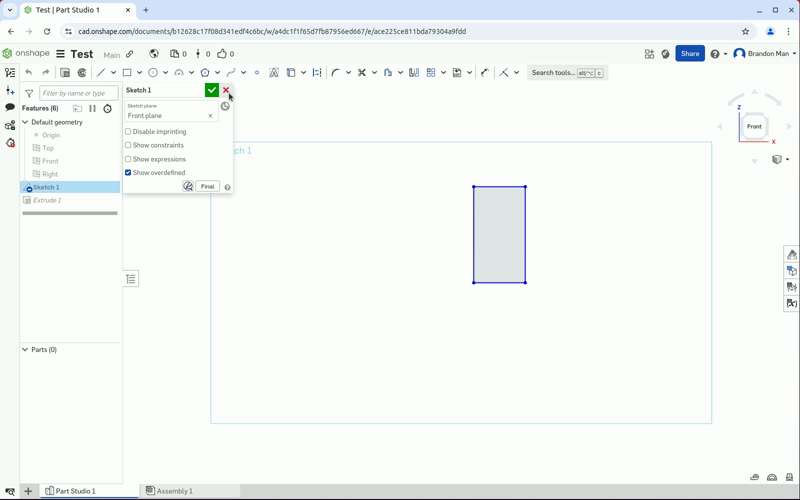
click(229, 92)
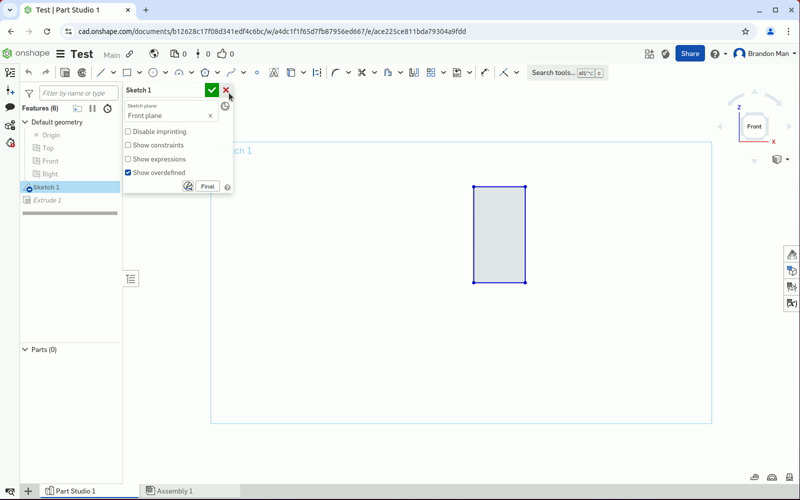
key(shift+s)
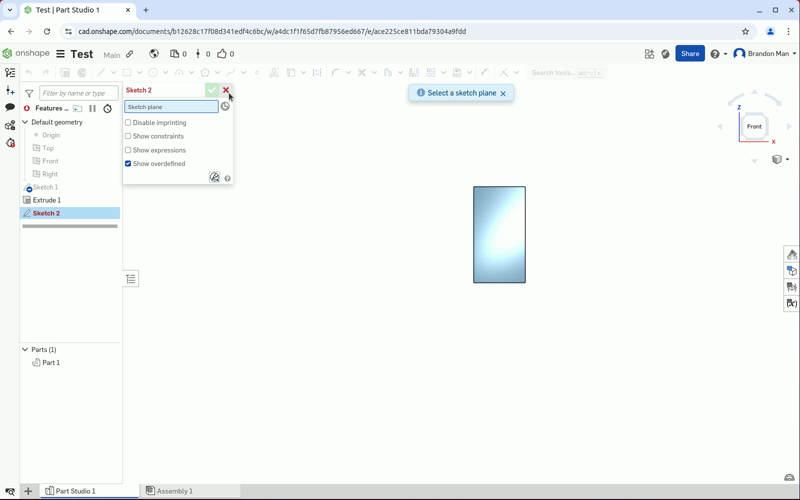
mouse_move(73, 163)
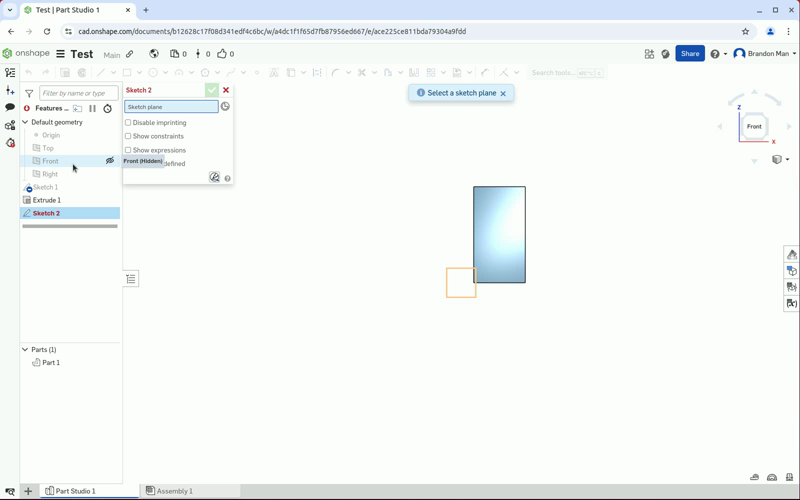
click(73, 163)
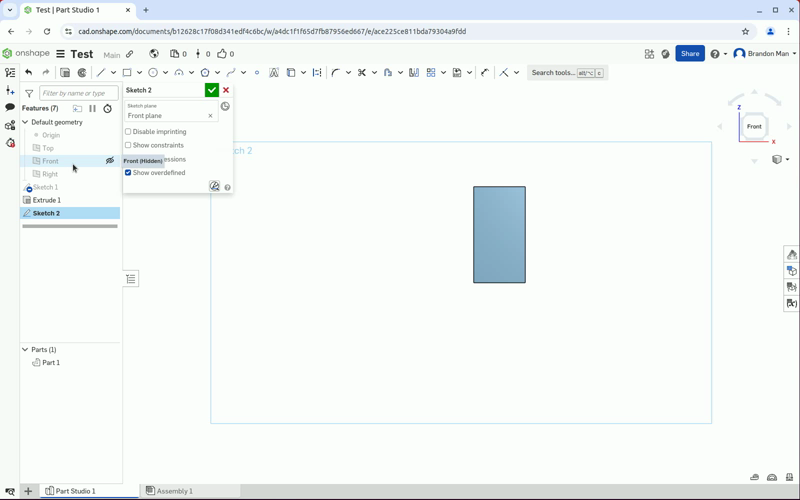
mouse_move(73, 352)
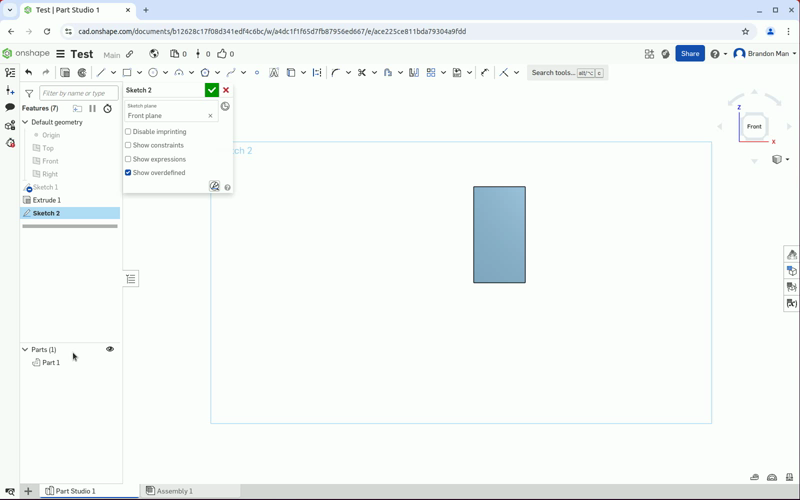
key(y)
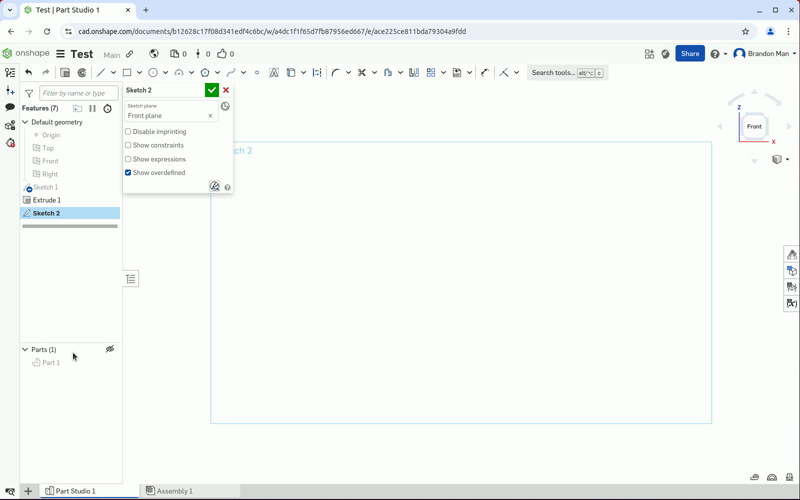
key(l)
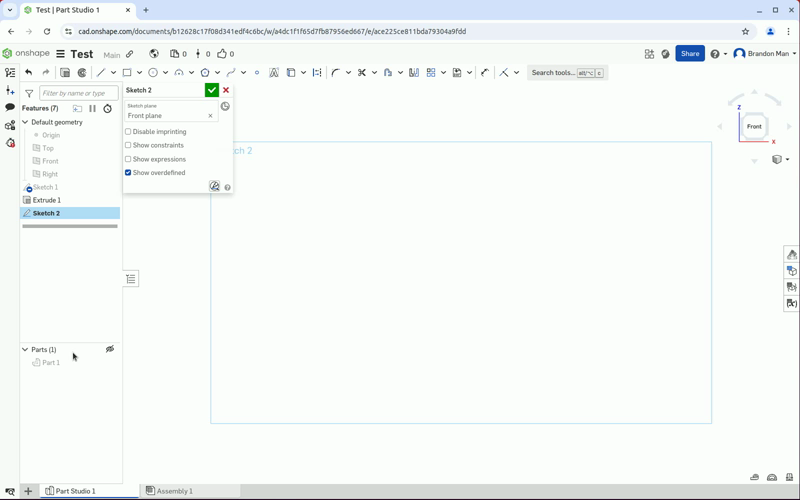
key_down(shift)
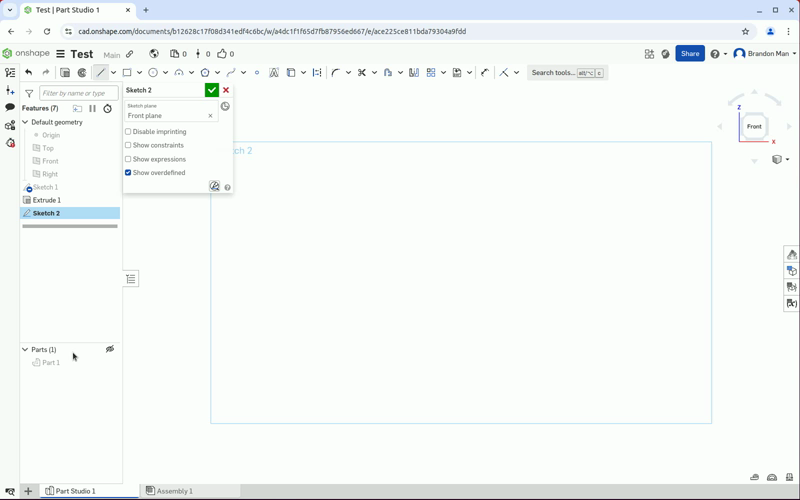
mouse_move(460, 282)
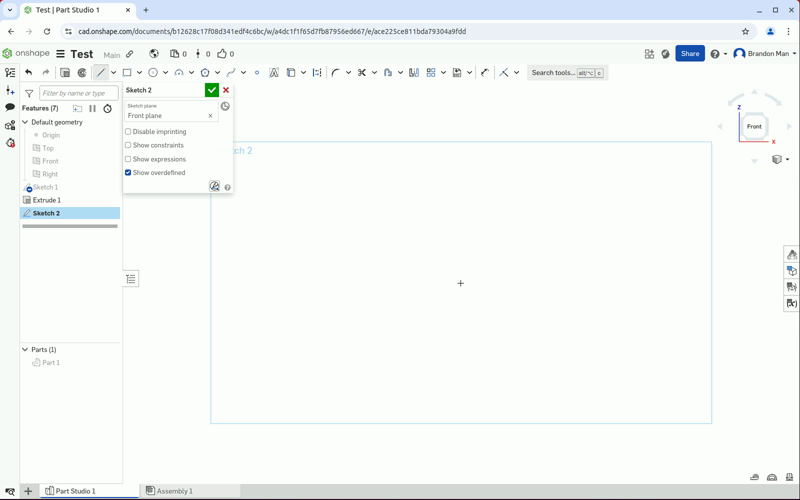
click(460, 282)
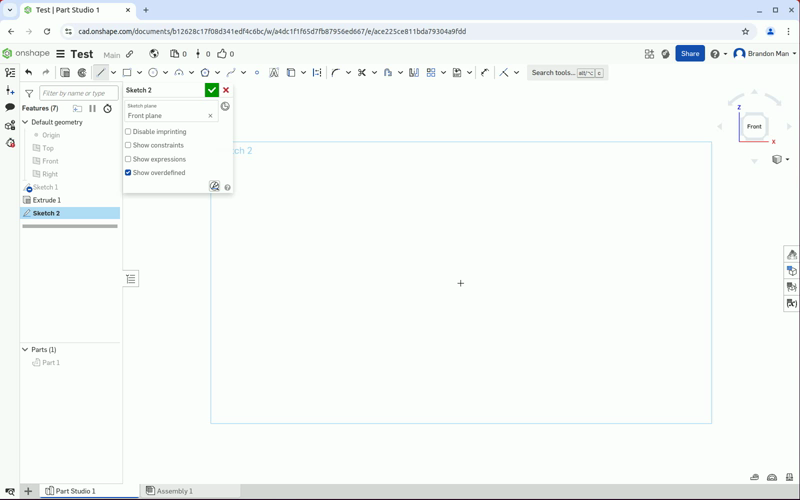
key_up(shift)
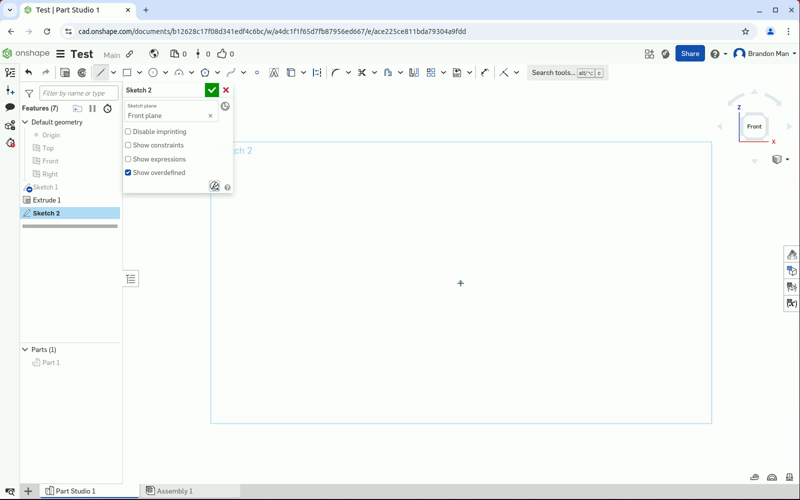
key_down(shift)
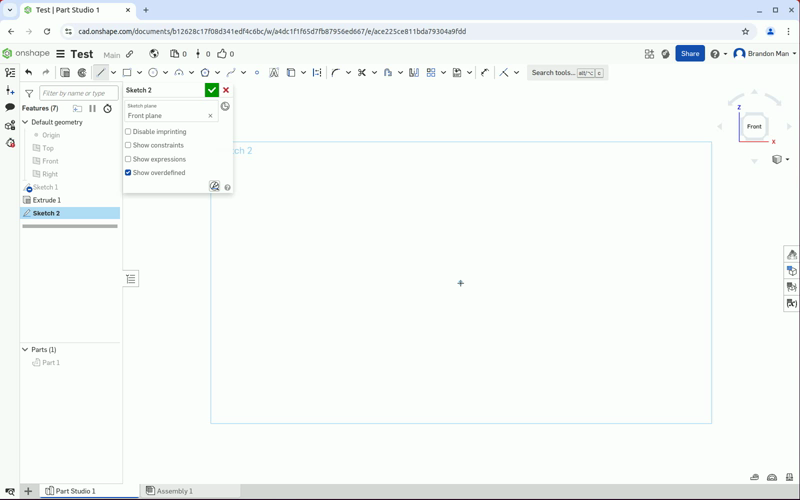
mouse_move(490, 282)
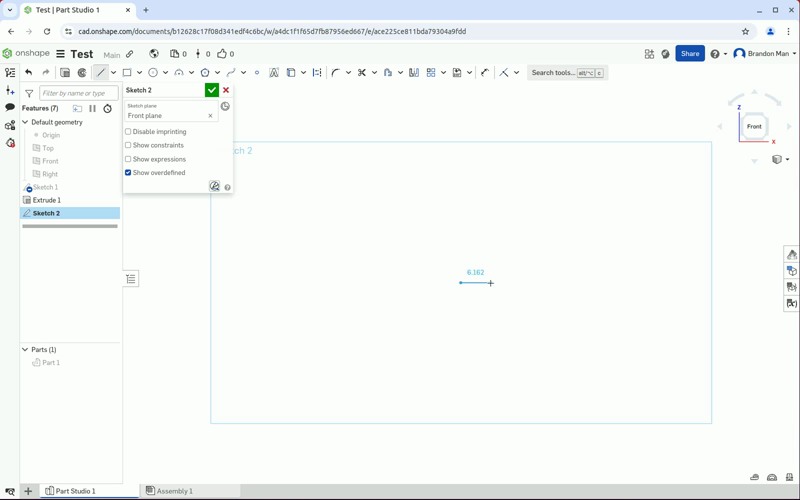
mouse_move(474, 282)
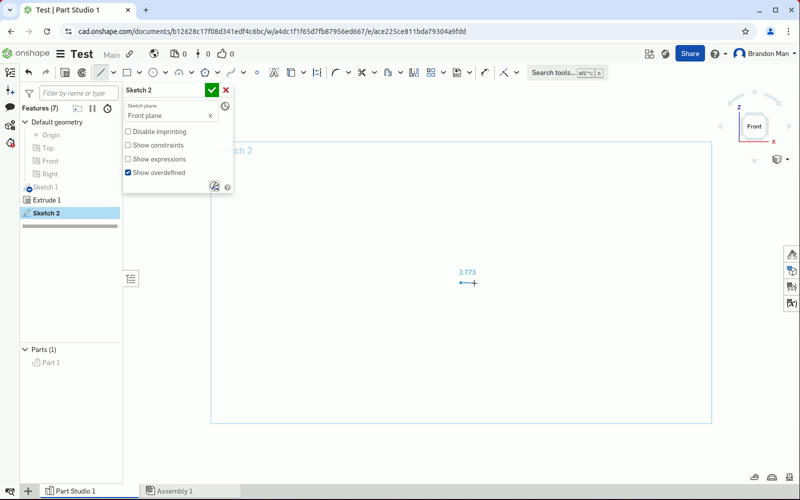
click(474, 282)
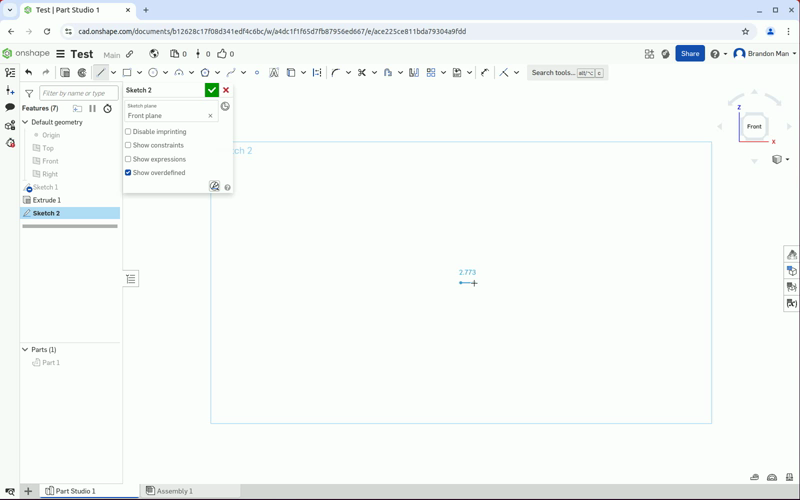
key_up(shift)
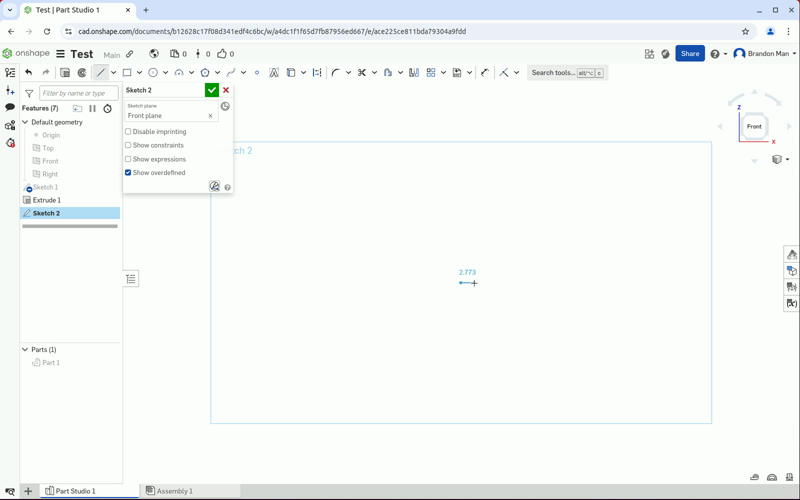
key_down(shift)
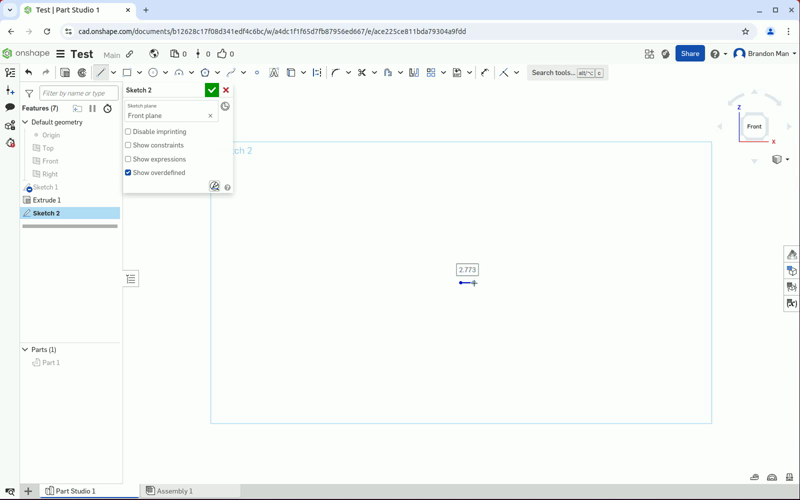
mouse_move(474, 186)
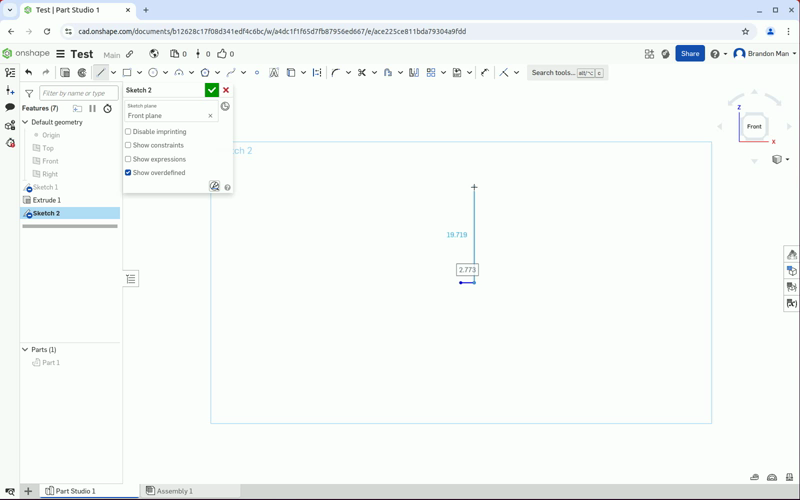
click(474, 186)
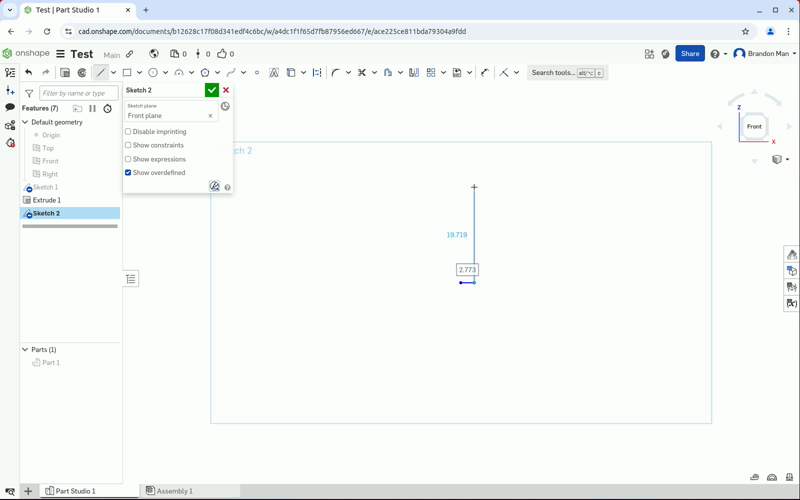
key_up(shift)
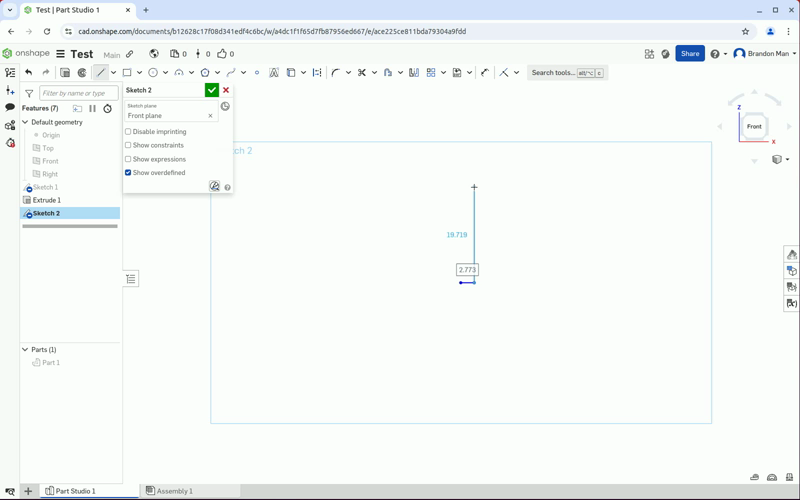
key_down(shift)
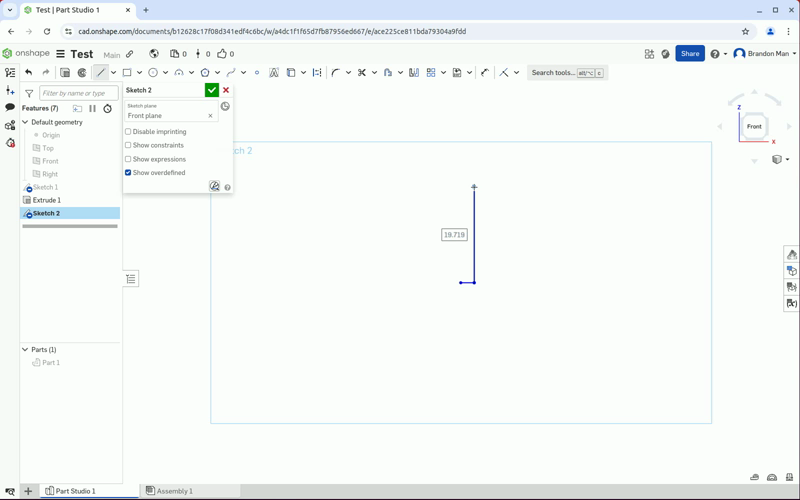
mouse_move(504, 186)
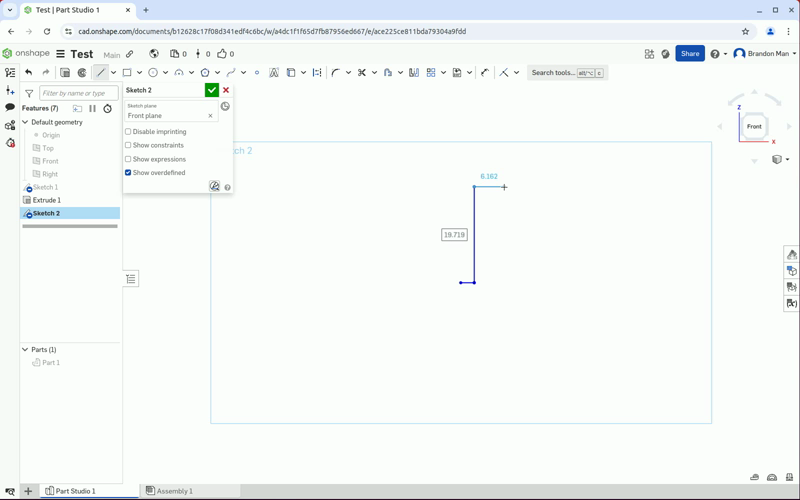
mouse_move(460, 186)
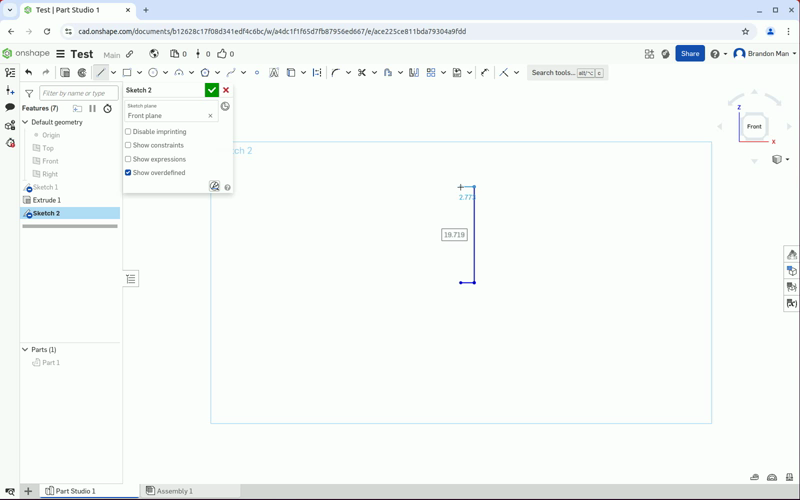
click(460, 186)
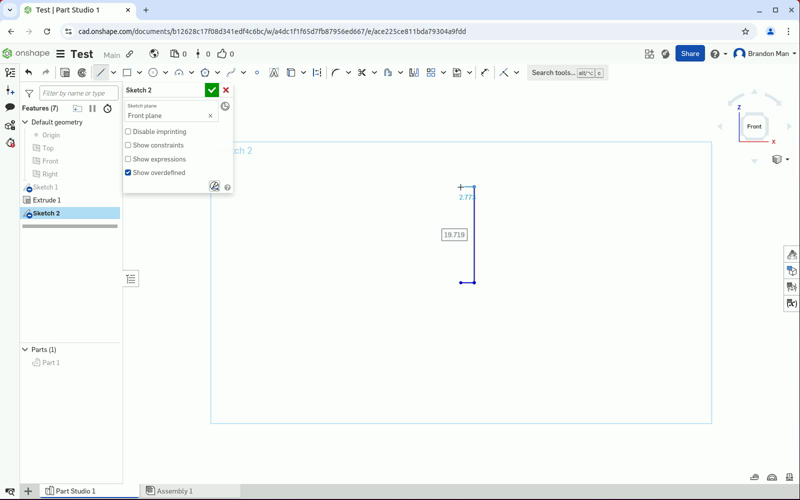
key_up(shift)
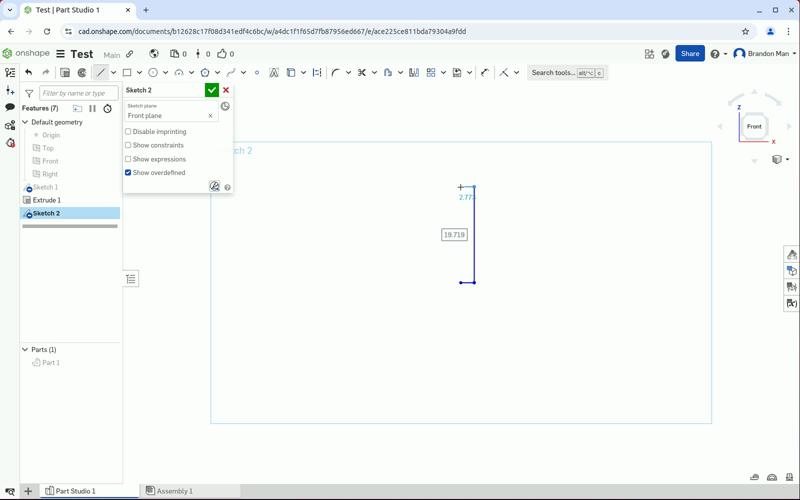
key_down(shift)
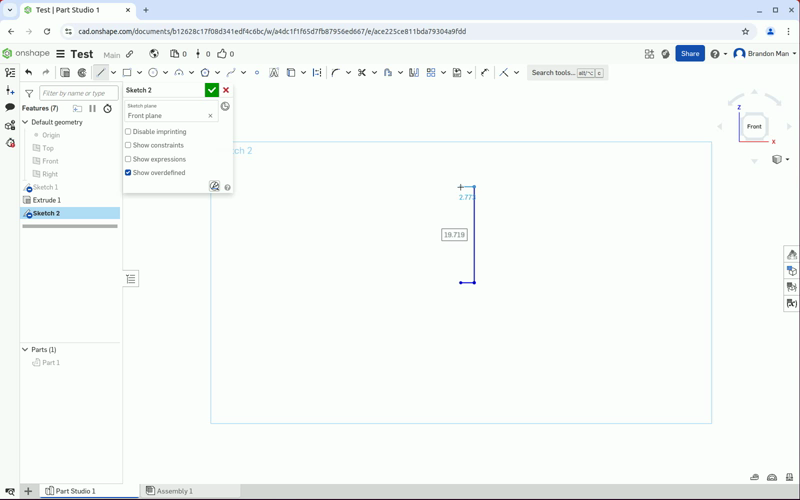
mouse_move(460, 282)
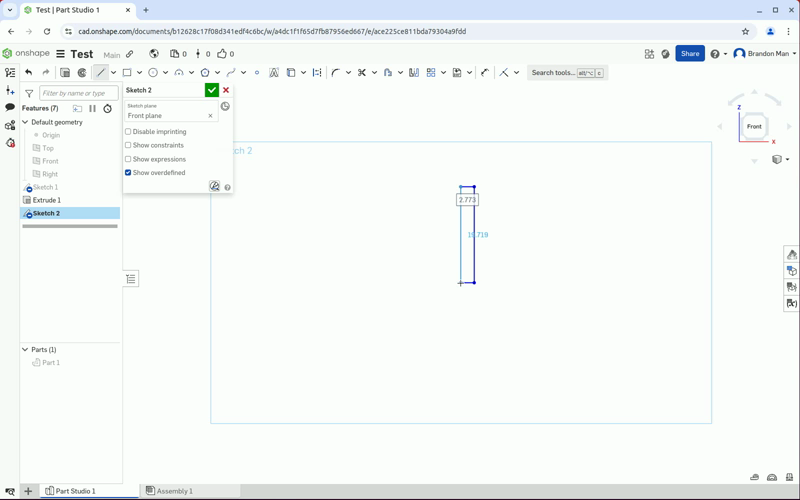
key_up(shift)
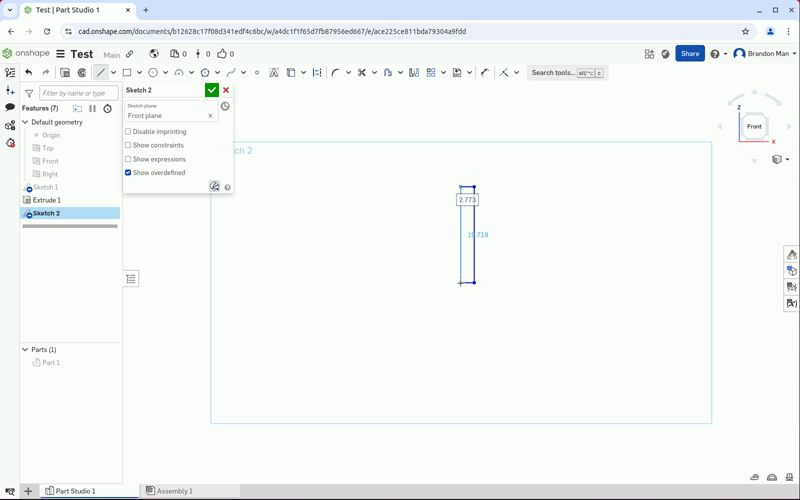
click(460, 282)
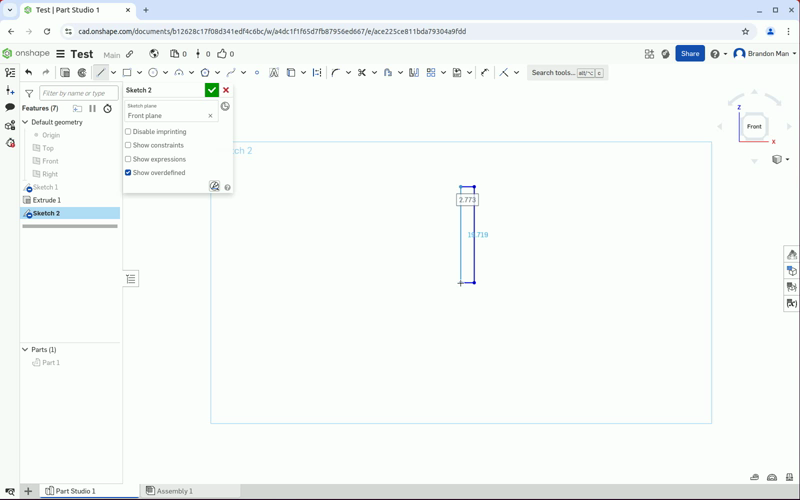
key(esc)
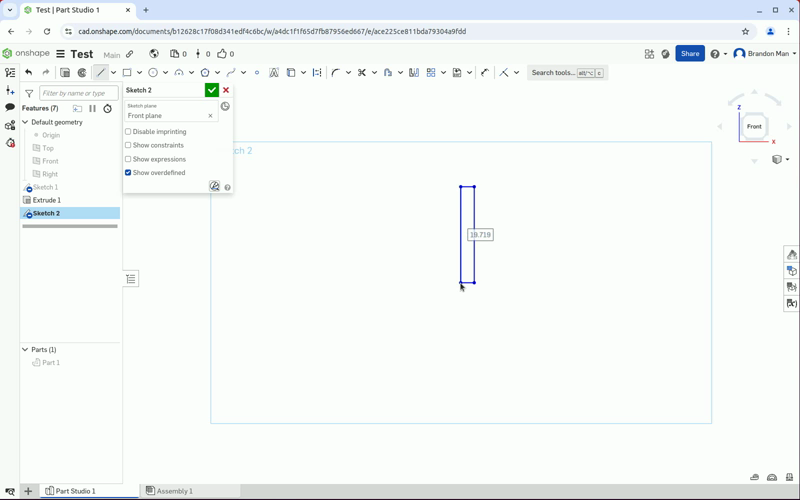
mouse_move(472, 280)
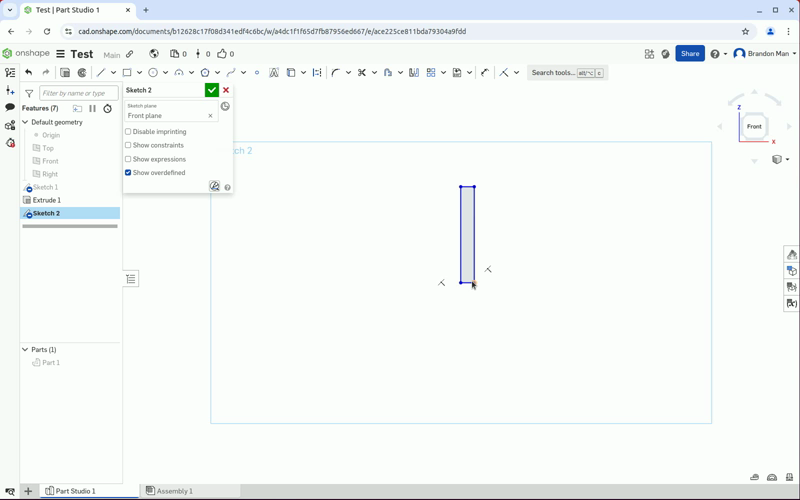
scroll(6)
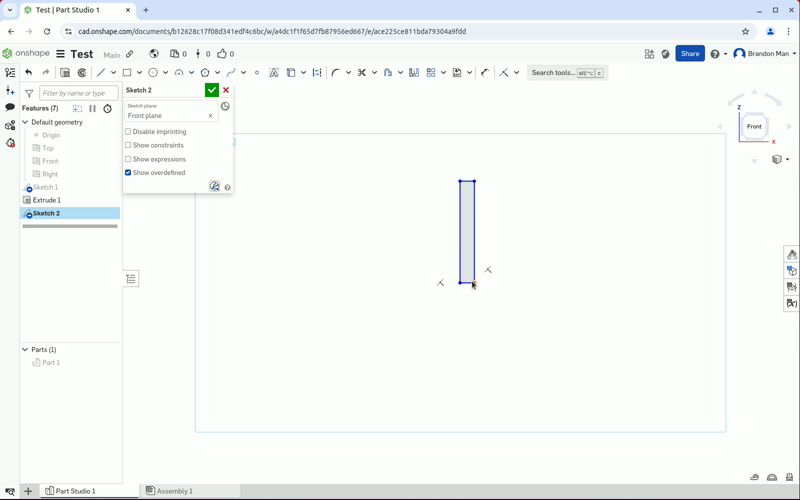
scroll(6)
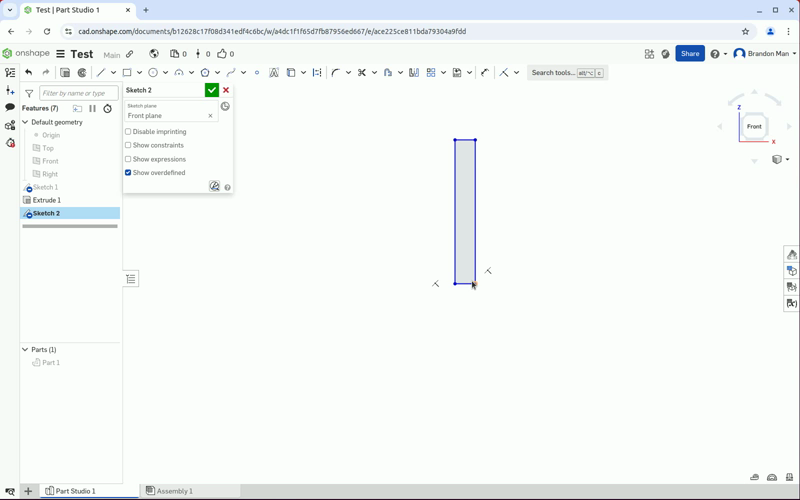
scroll(6)
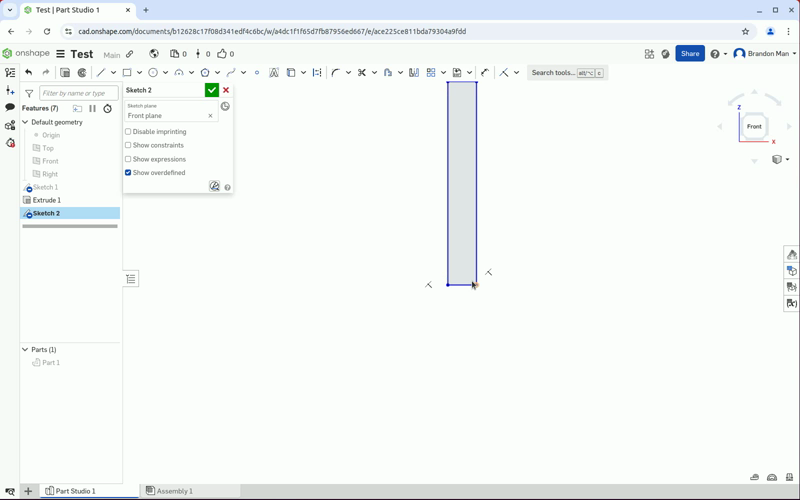
scroll(6)
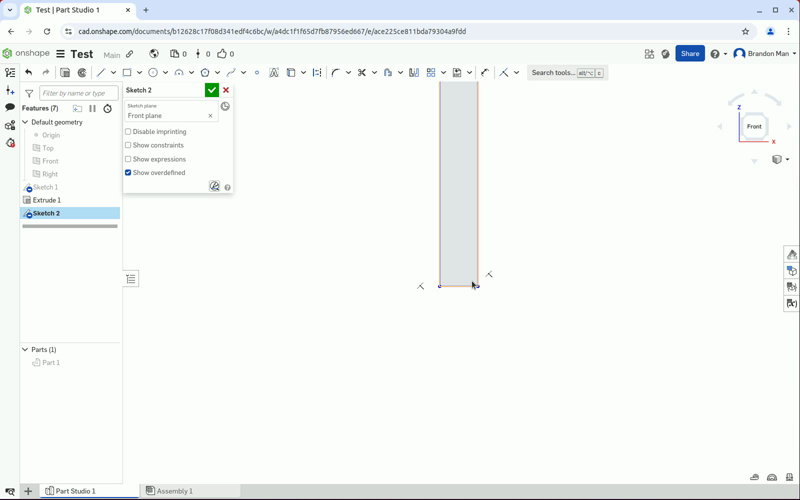
scroll(6)
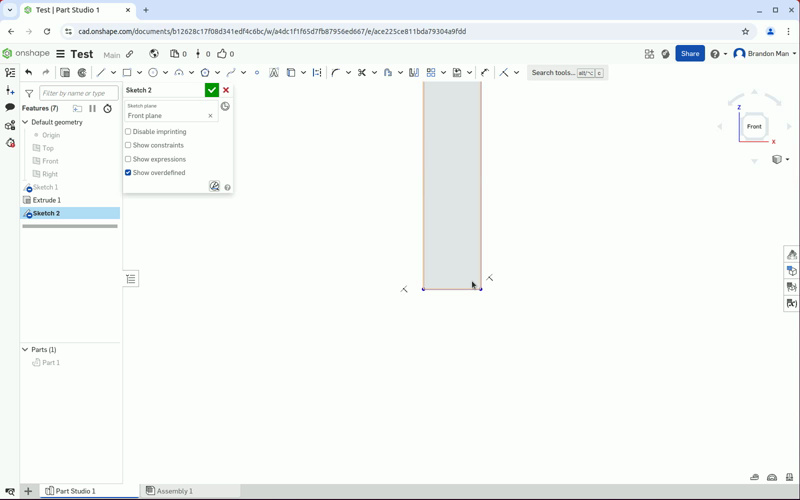
scroll(6)
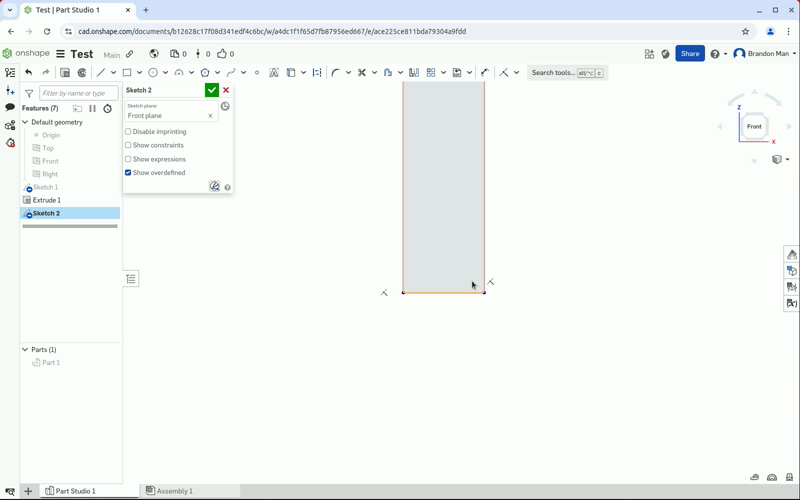
scroll(6)
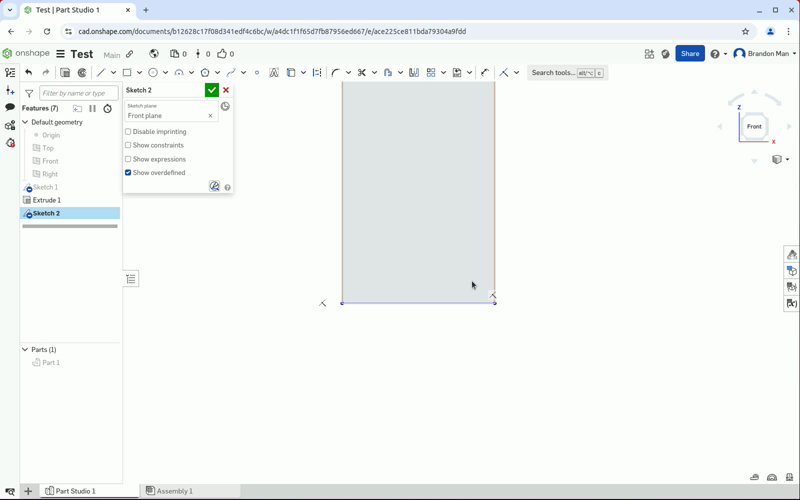
click(472, 280)
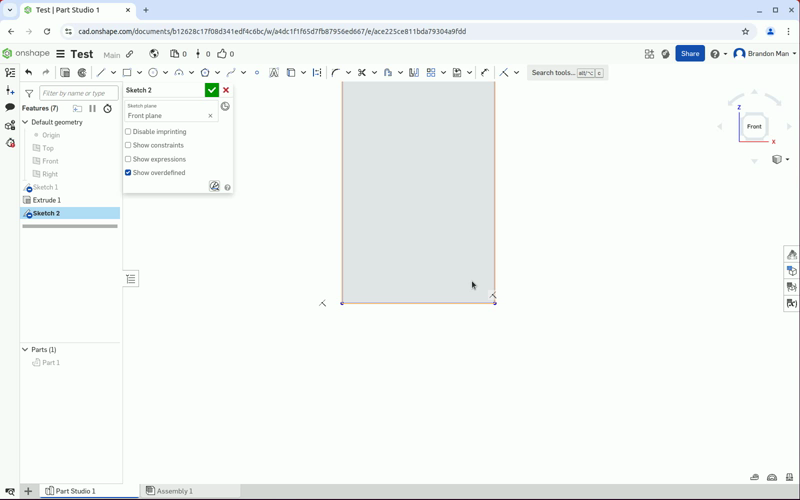
scroll(-6)
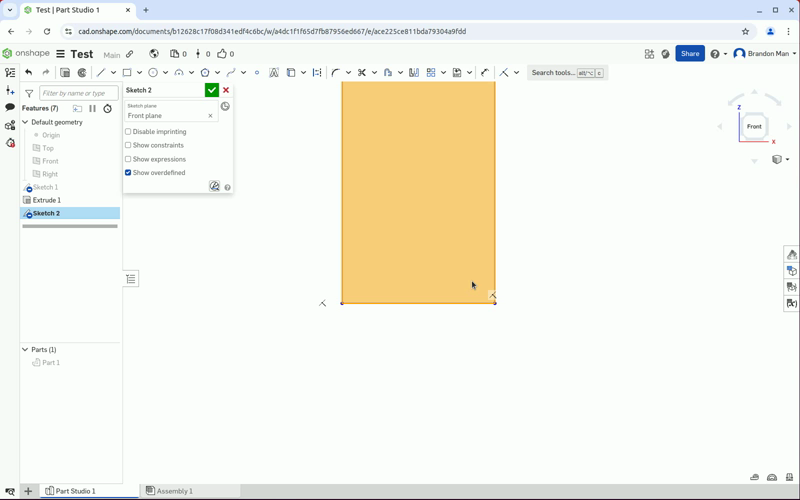
scroll(-6)
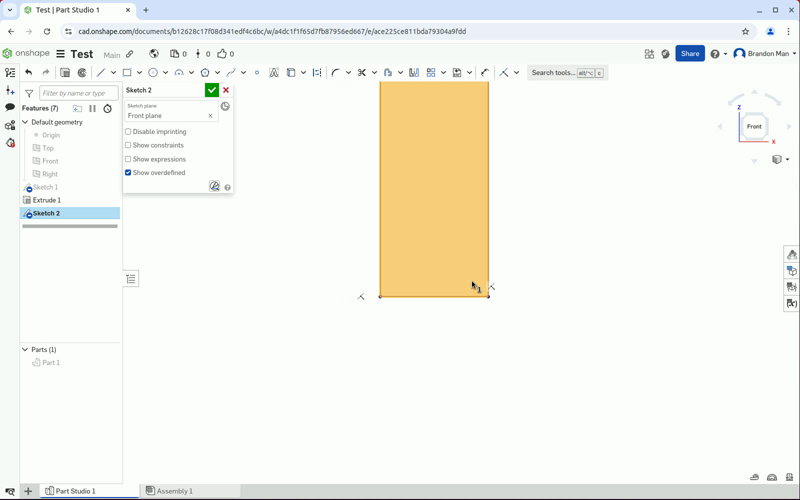
scroll(-6)
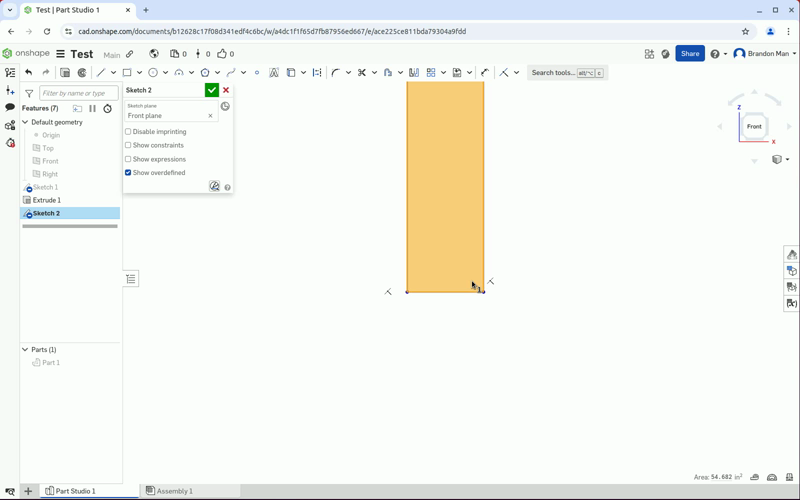
scroll(-6)
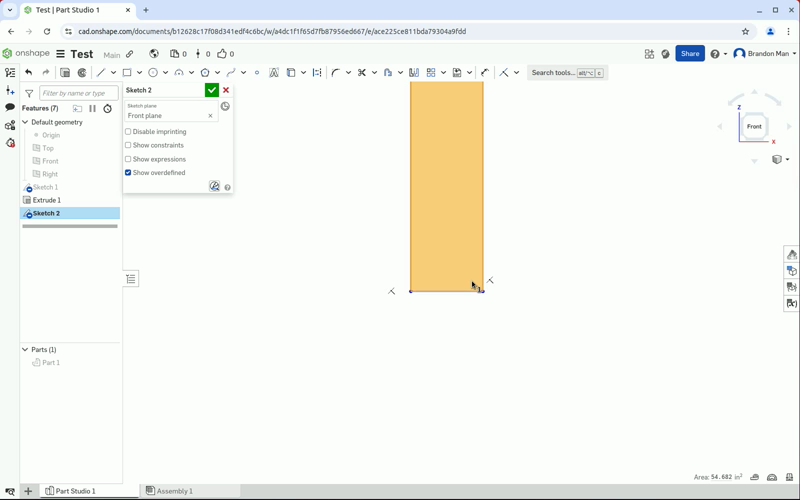
scroll(-6)
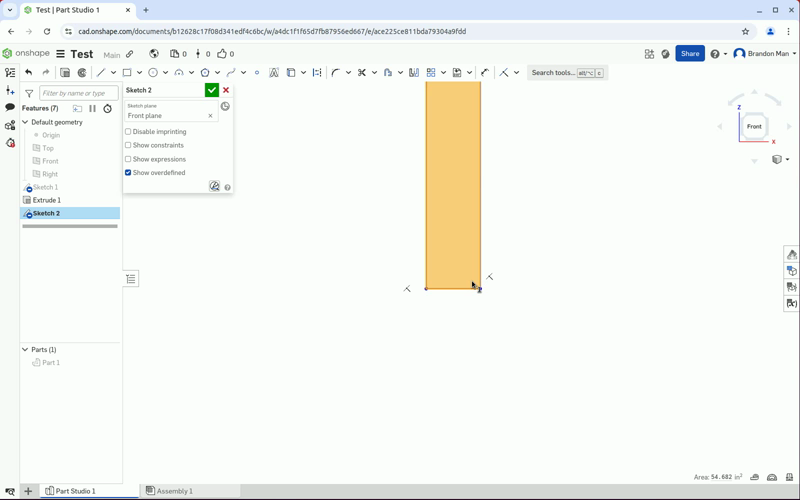
scroll(-6)
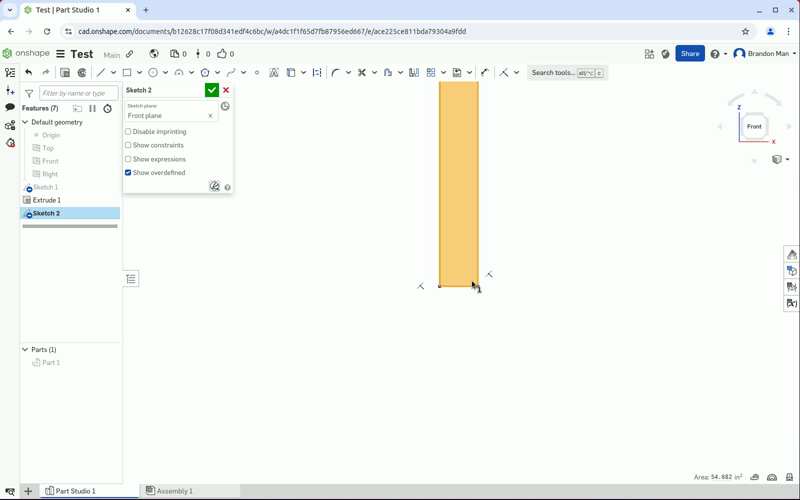
scroll(-6)
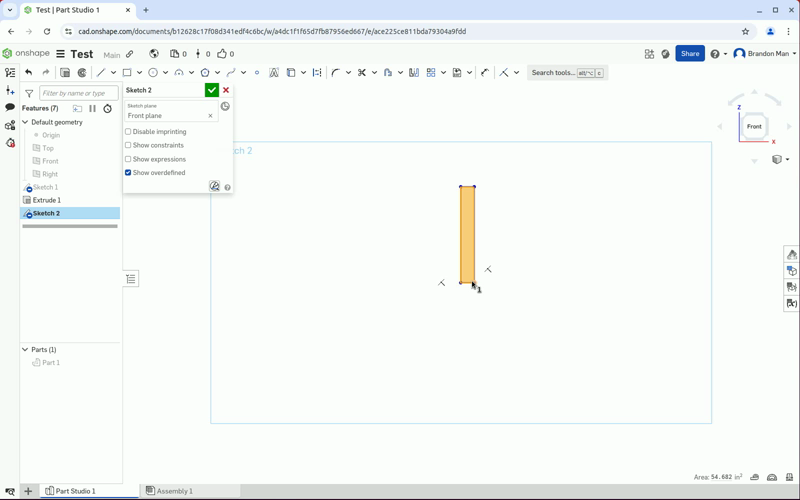
mouse_move(73, 352)
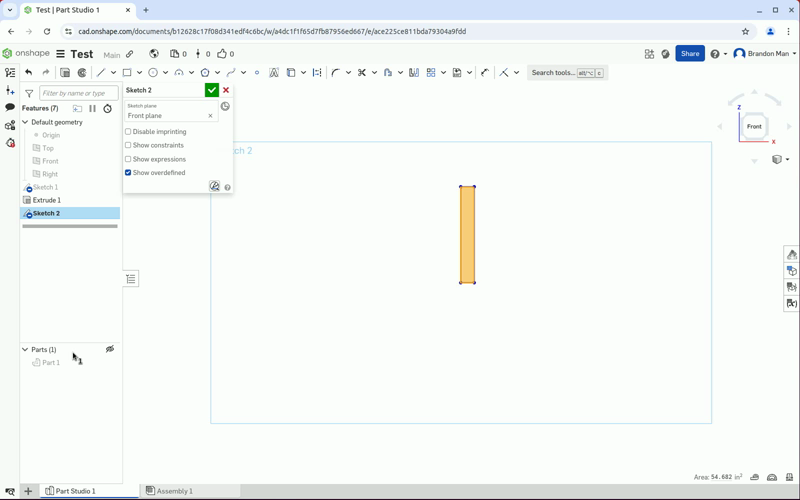
key(shift+y)
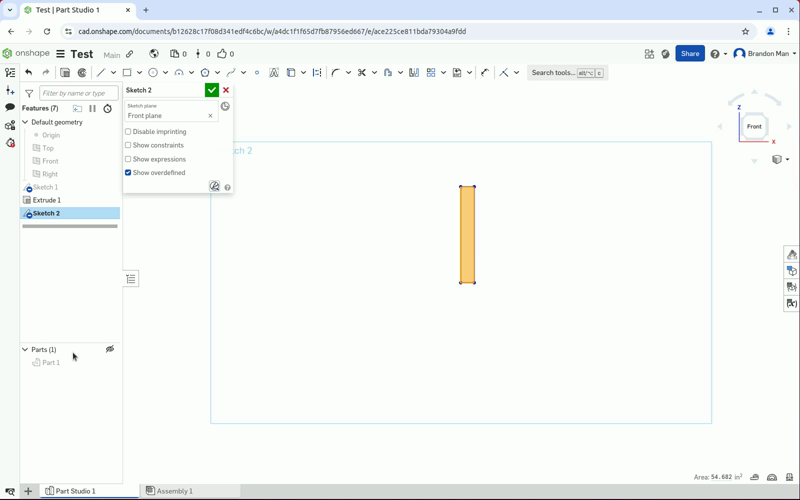
key(shift+e)
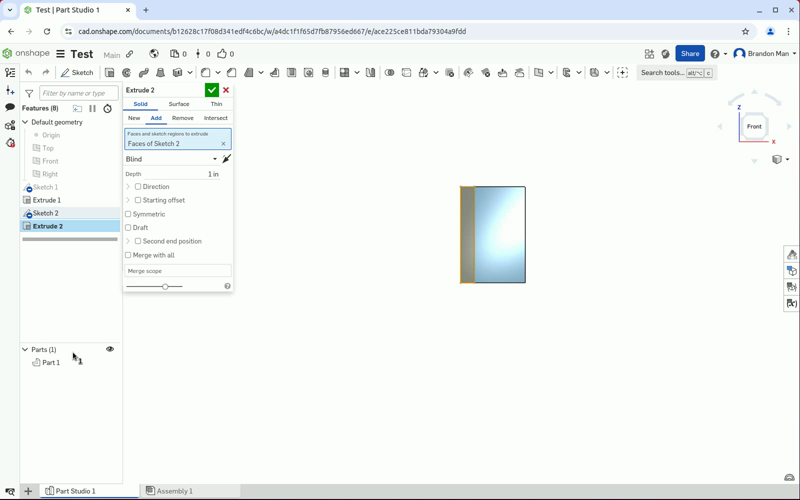
mouse_move(143, 106)
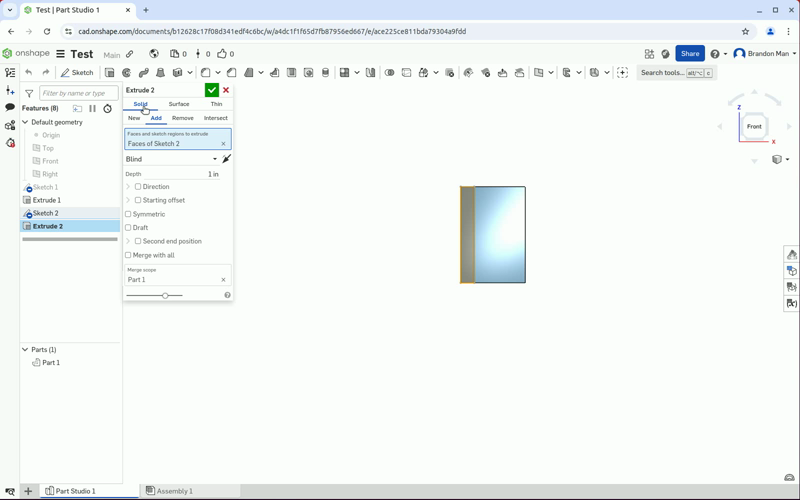
click(143, 106)
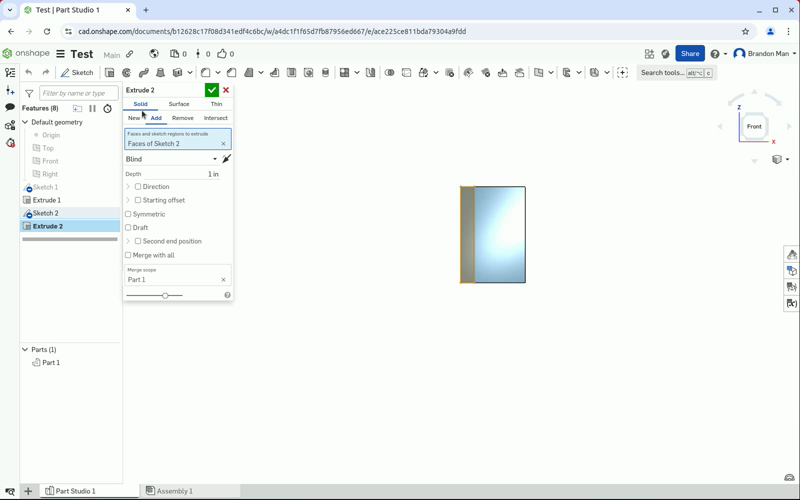
mouse_move(137, 120)
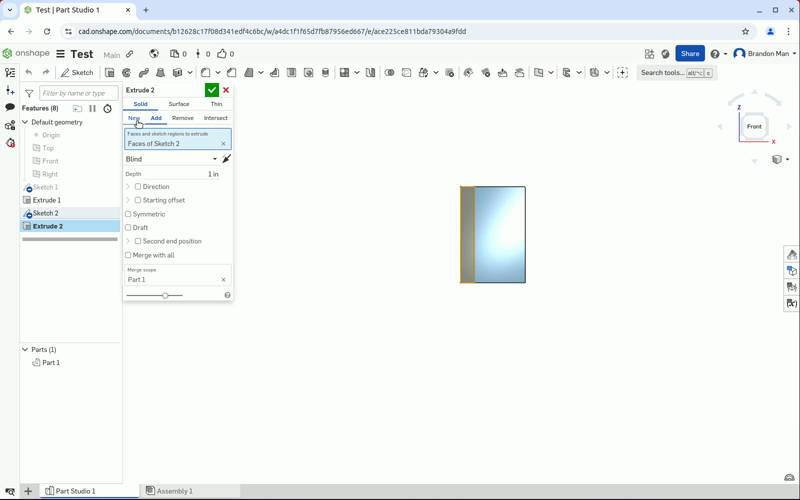
click(137, 120)
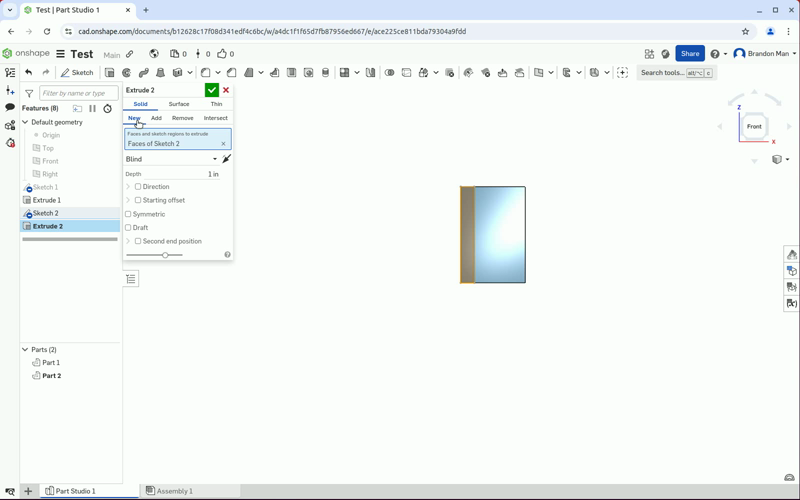
key(tab, 4)
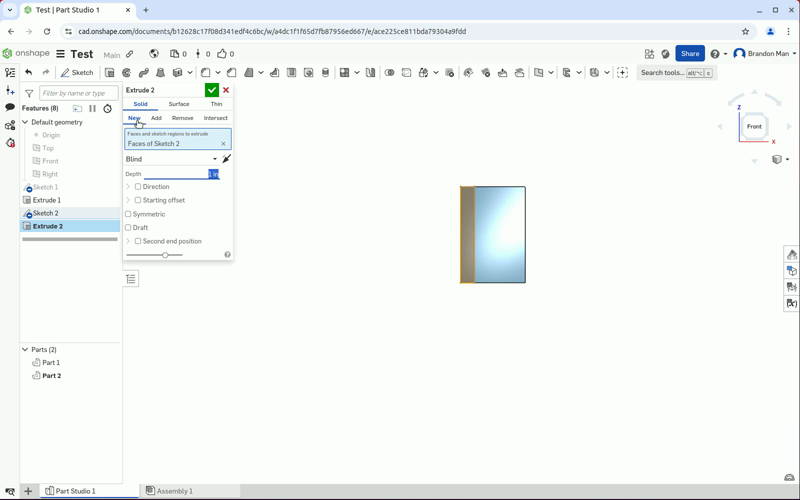
text(-2.648)
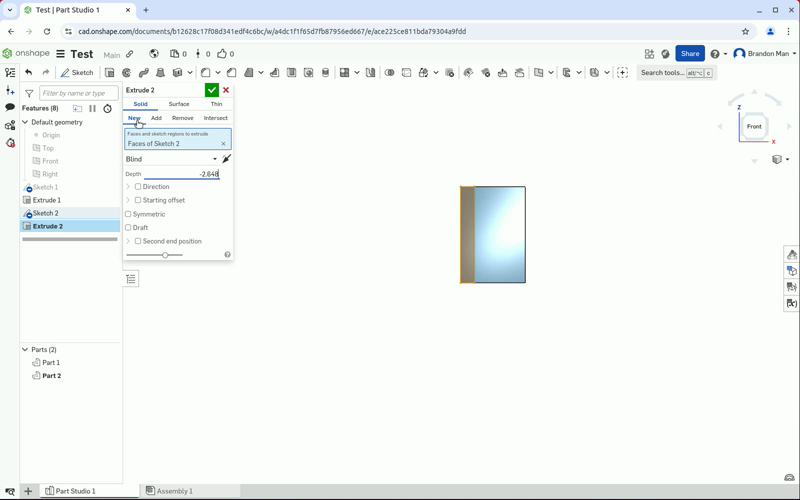
key(enter)
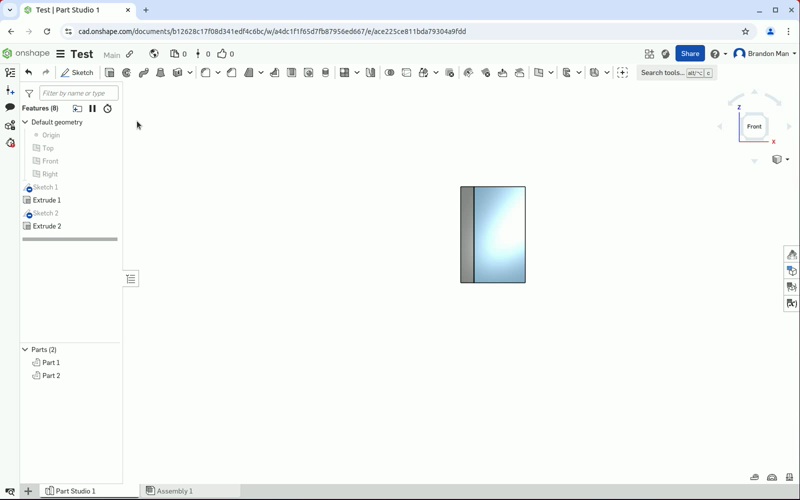
key(shift+h)
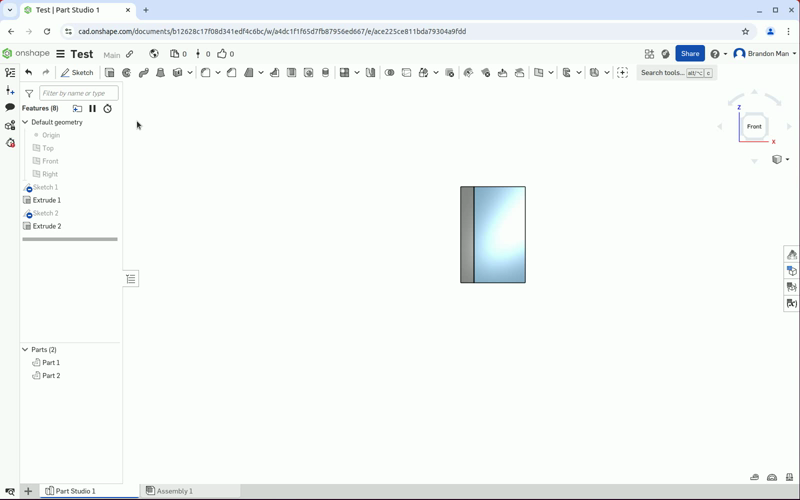
key(shift+h)
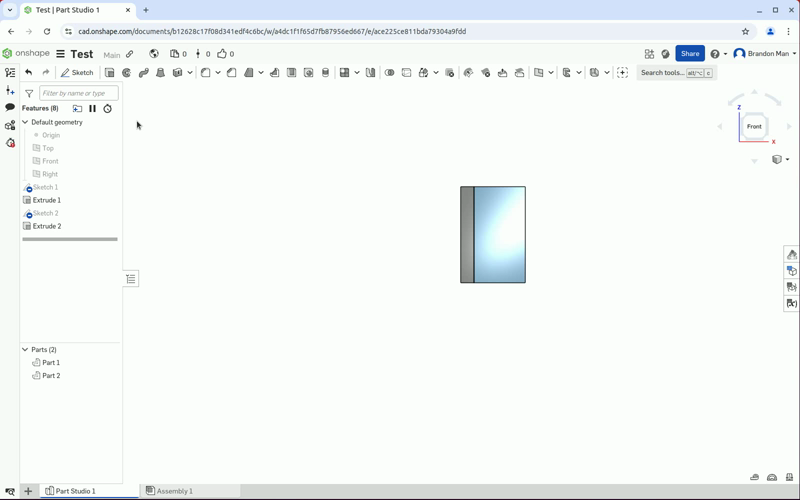
mouse_move(73, 189)
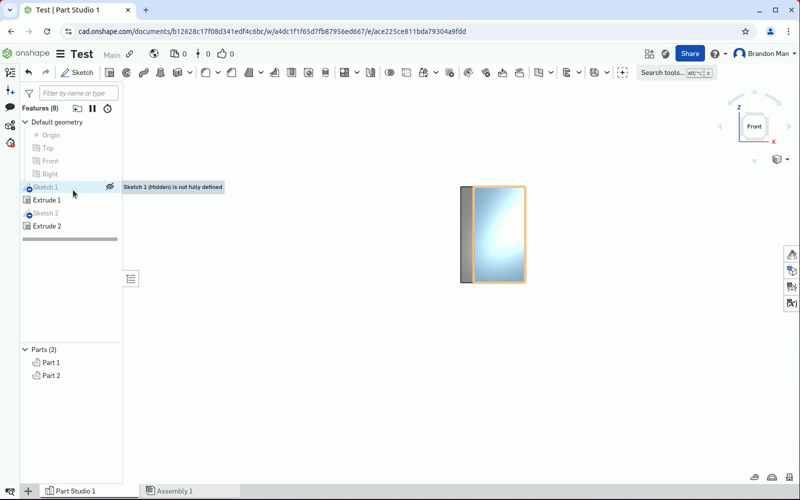
click(73, 189)
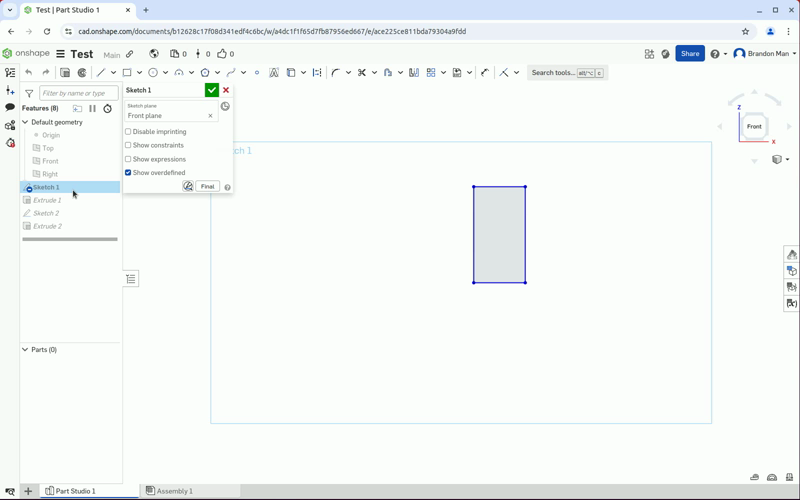
mouse_move(229, 92)
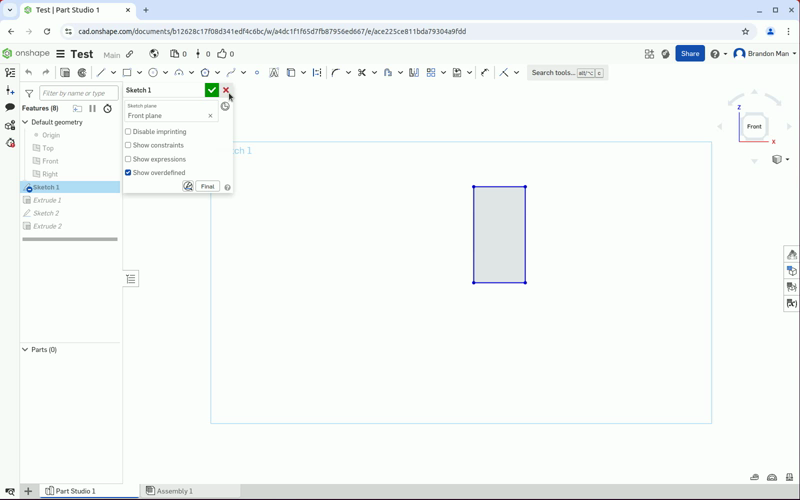
click(229, 92)
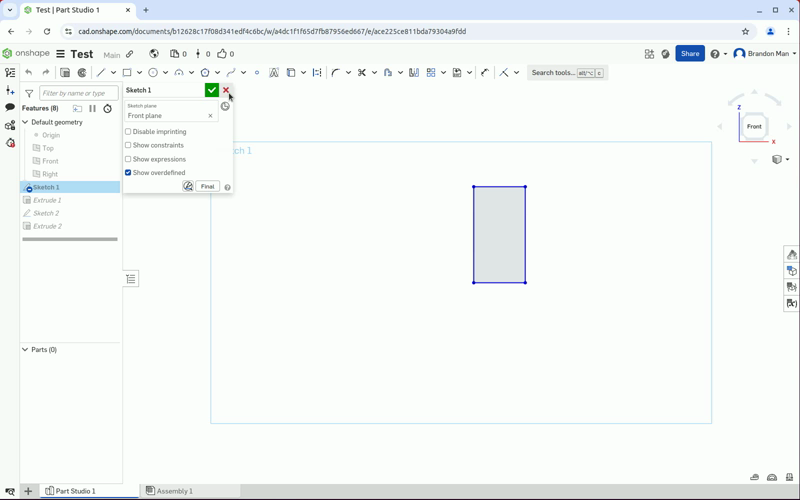
key(shift+s)
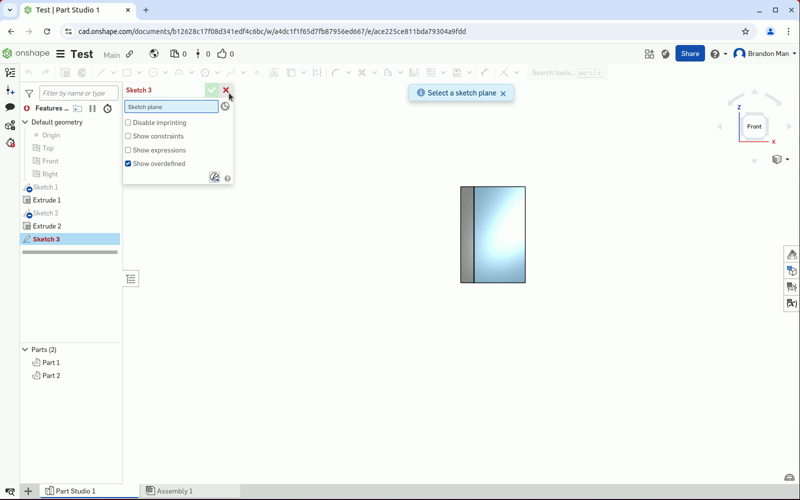
mouse_move(73, 163)
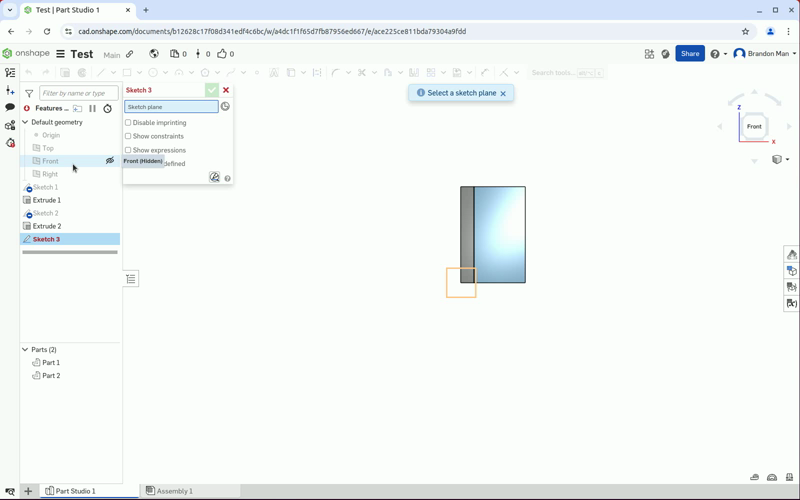
click(73, 163)
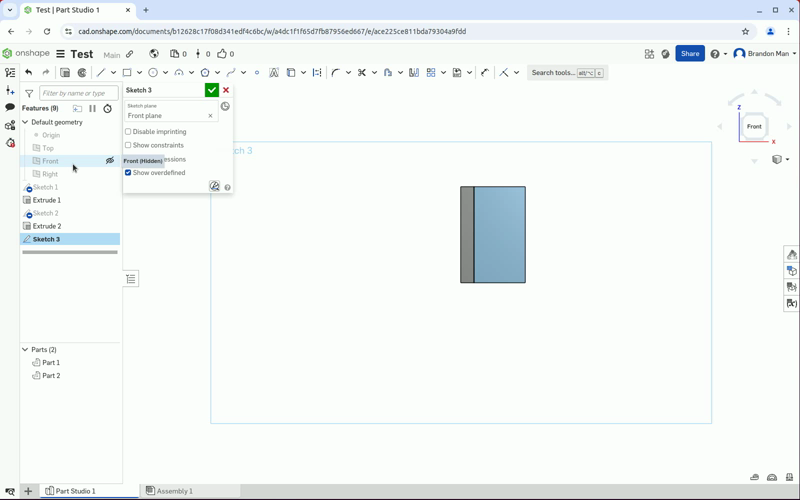
mouse_move(73, 352)
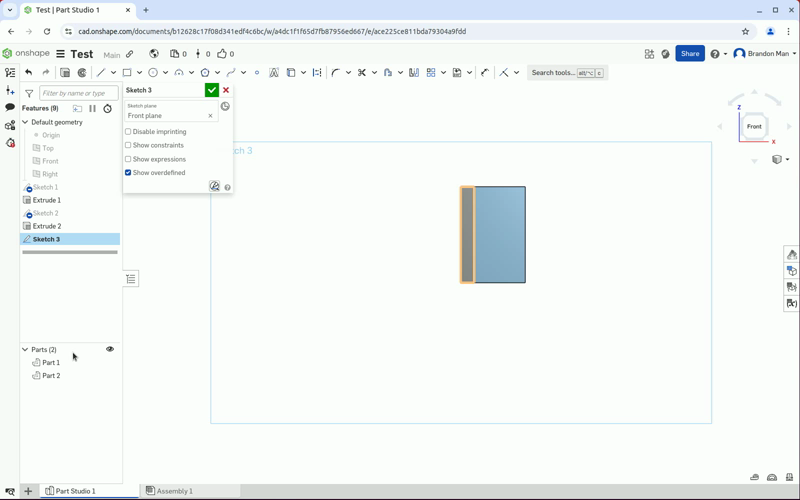
key(y)
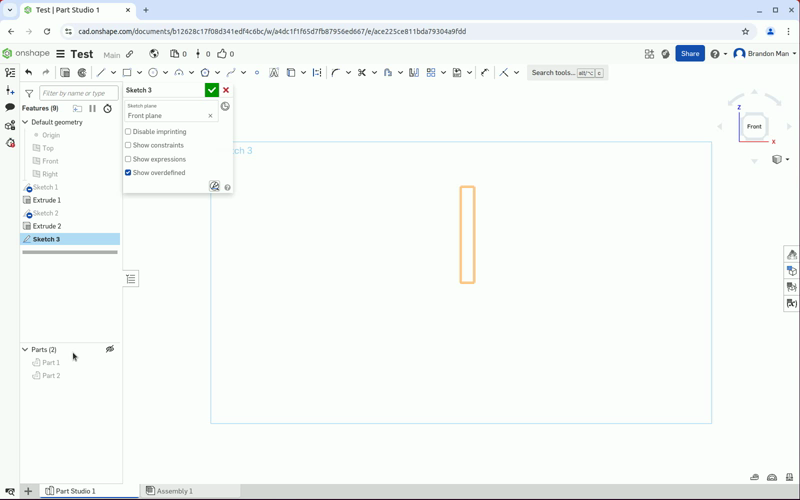
key(l)
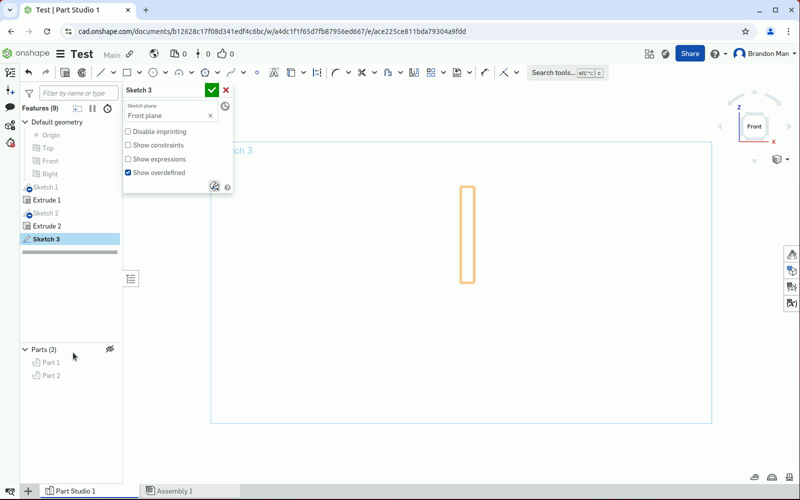
key_down(shift)
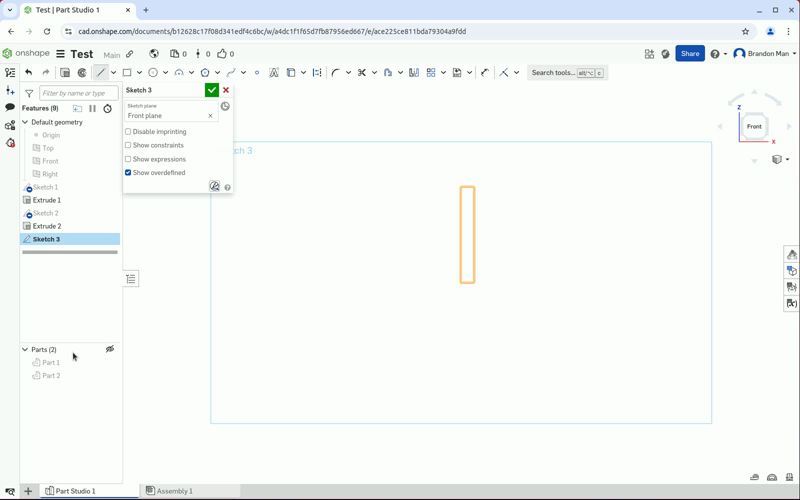
mouse_move(525, 282)
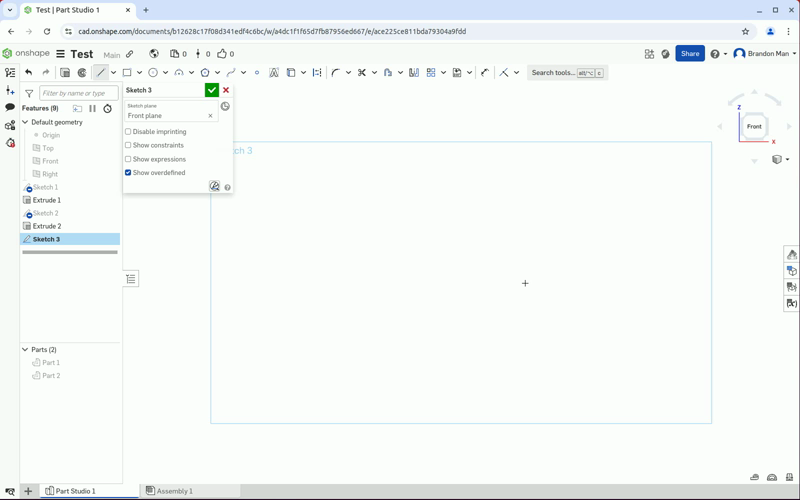
click(525, 282)
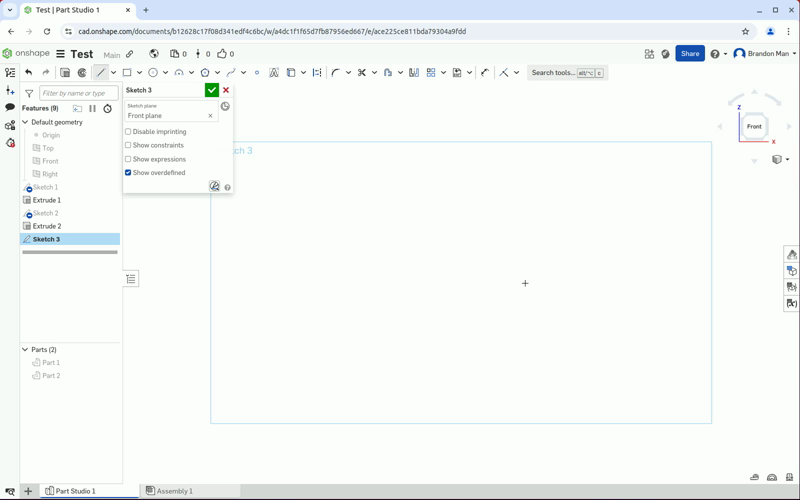
key_up(shift)
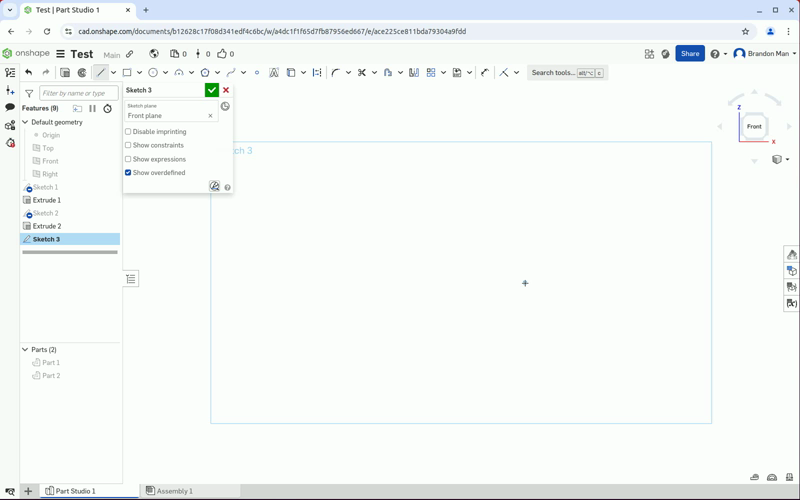
key_down(shift)
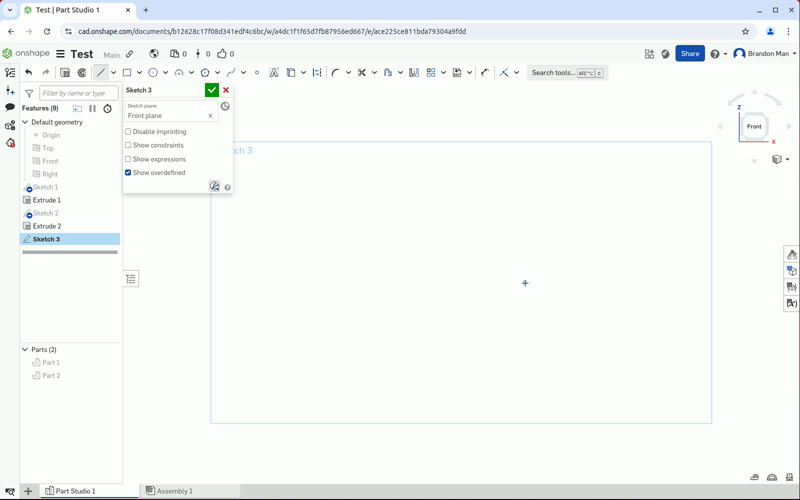
mouse_move(555, 282)
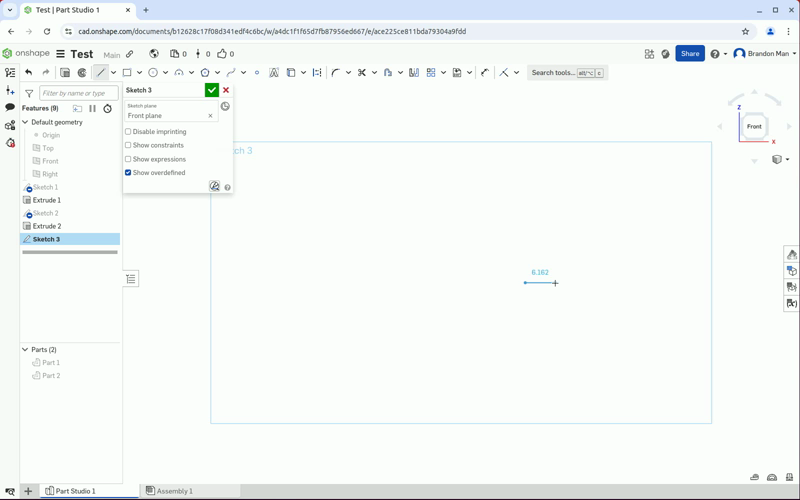
mouse_move(538, 282)
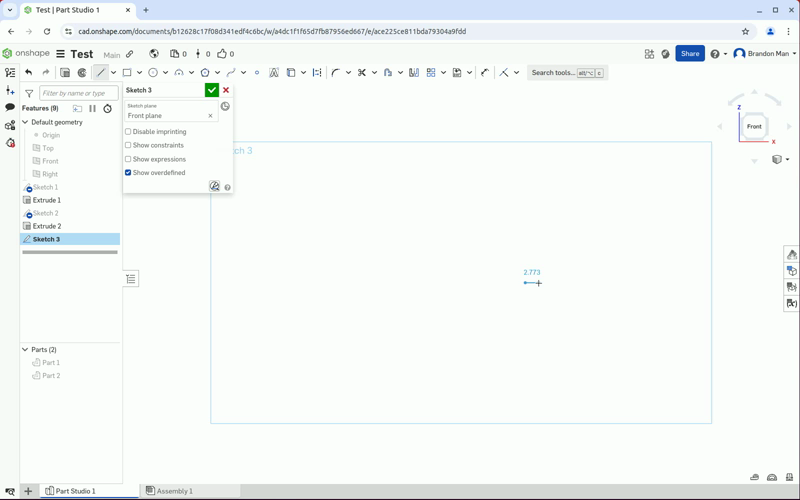
click(538, 282)
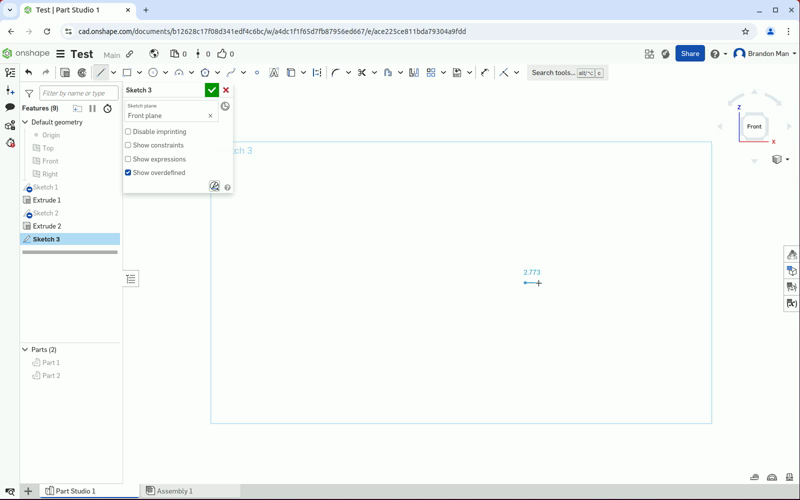
key_up(shift)
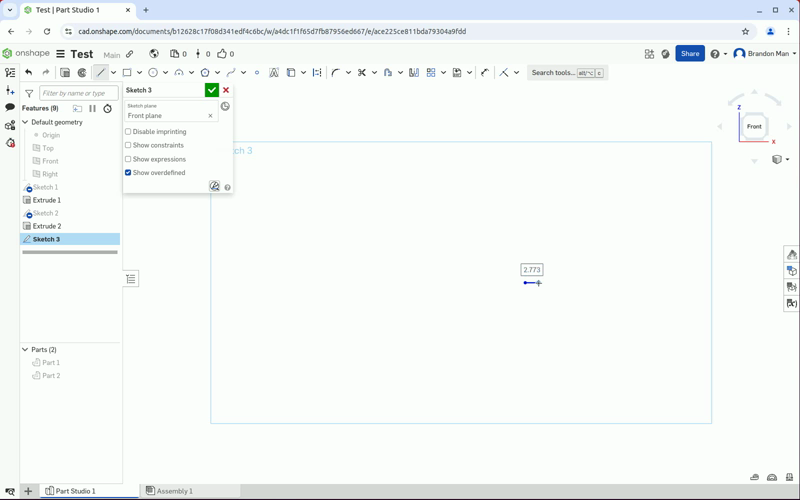
key_down(shift)
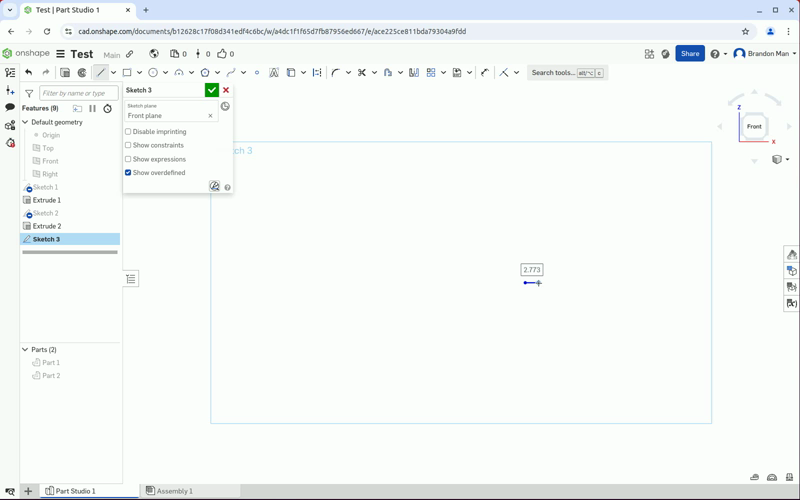
mouse_move(538, 186)
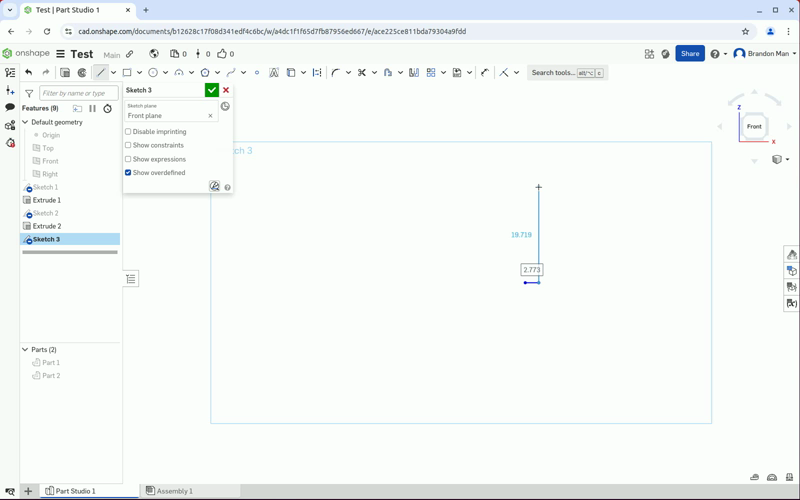
click(538, 186)
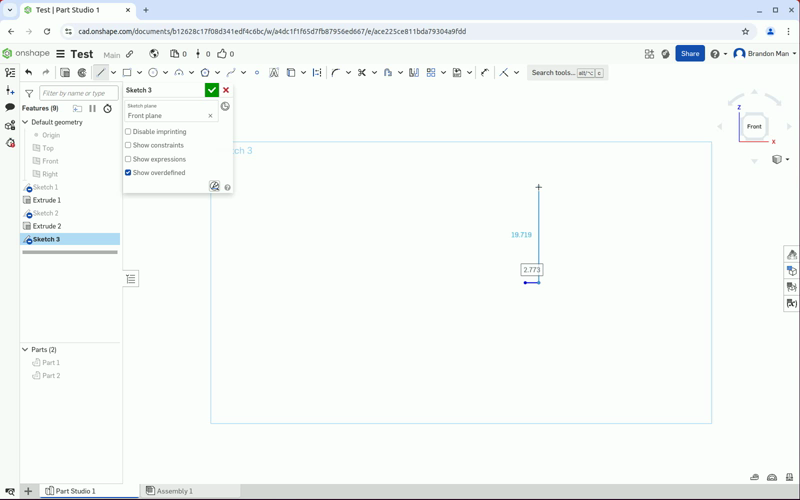
key_up(shift)
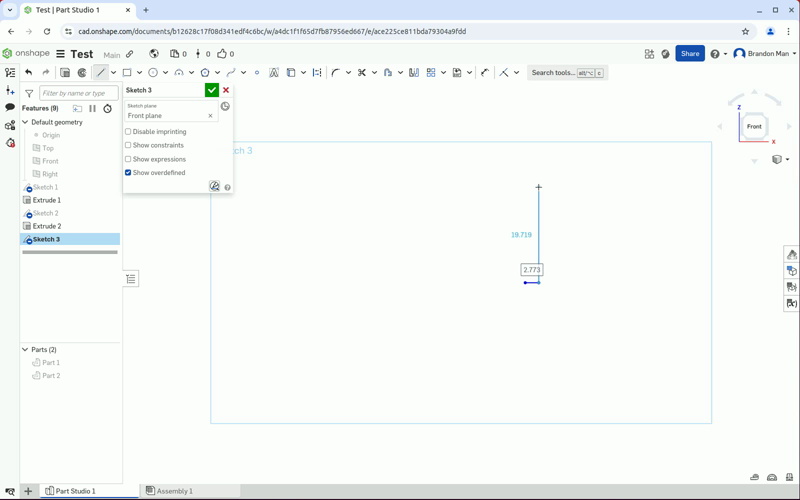
key_down(shift)
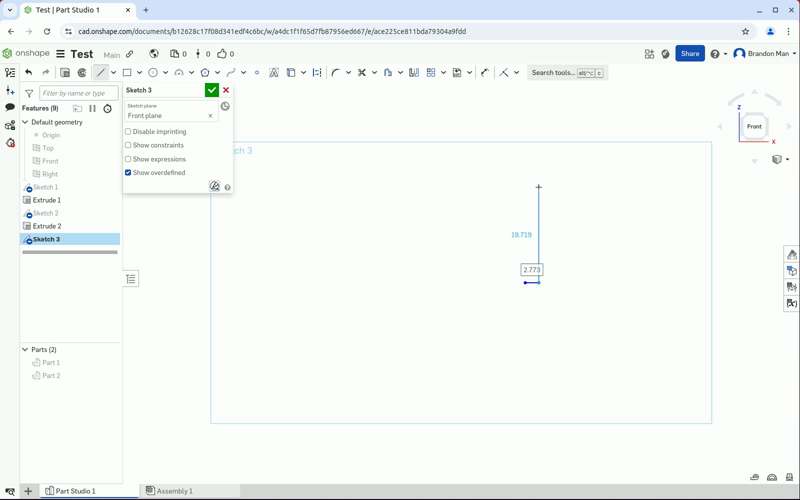
mouse_move(568, 186)
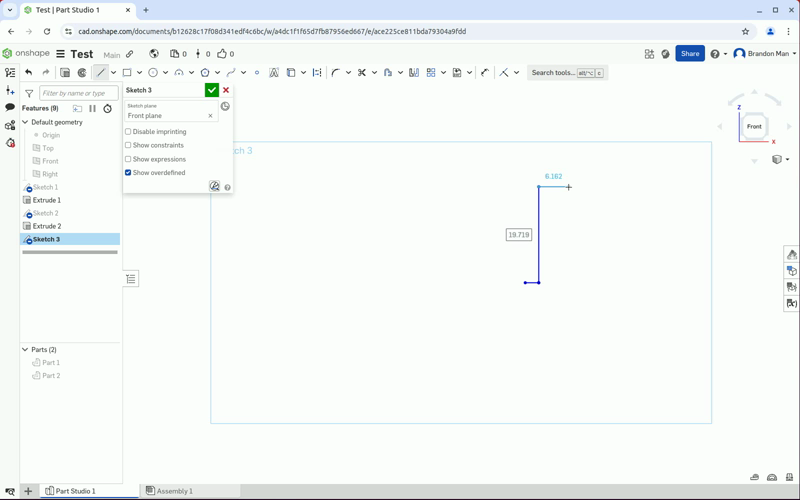
mouse_move(525, 186)
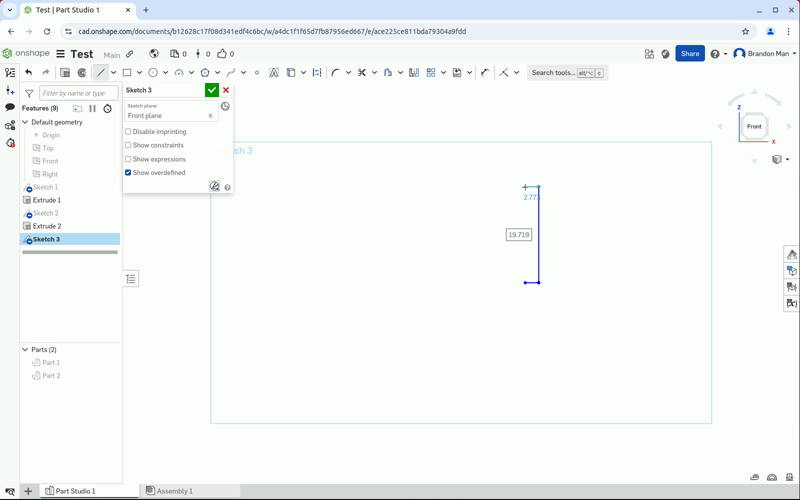
click(525, 186)
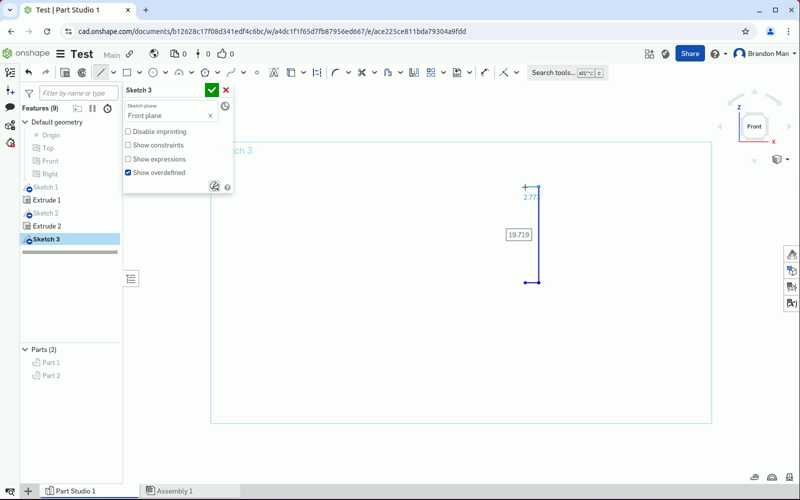
key_up(shift)
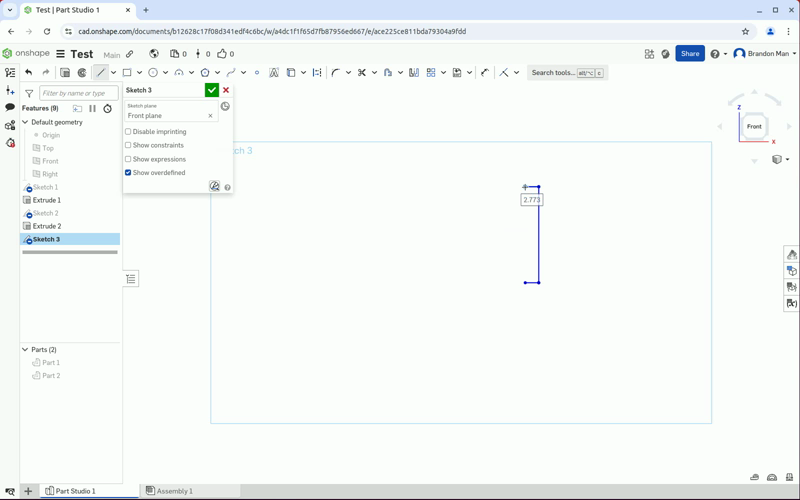
key_down(shift)
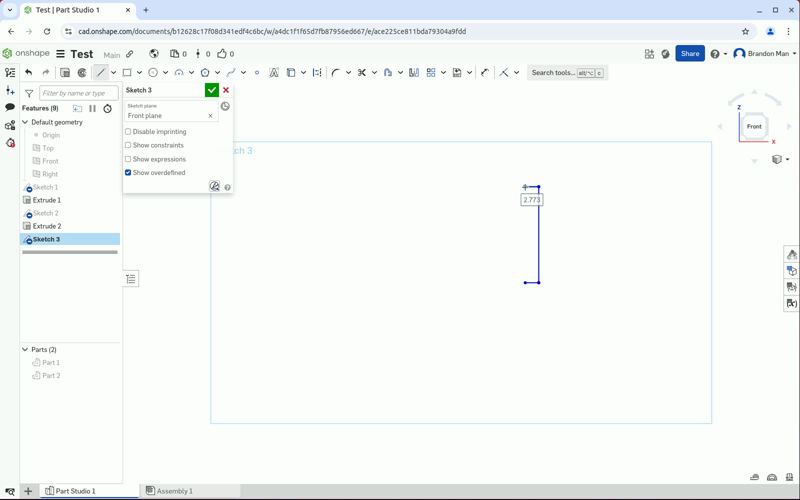
mouse_move(525, 282)
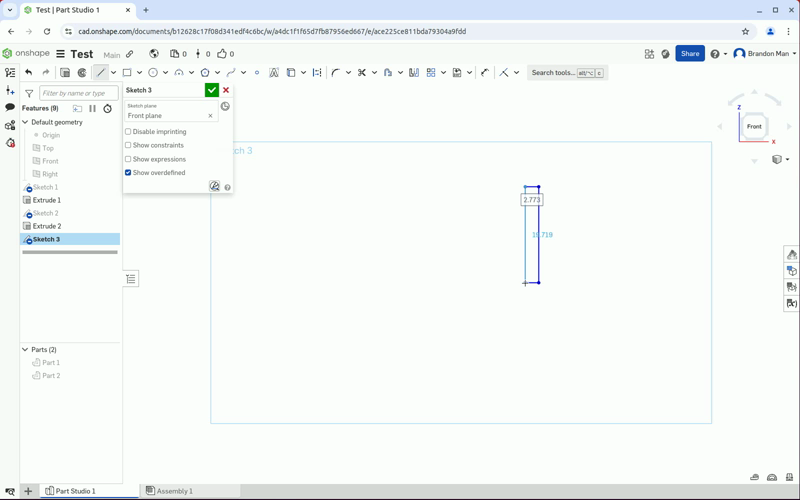
key_up(shift)
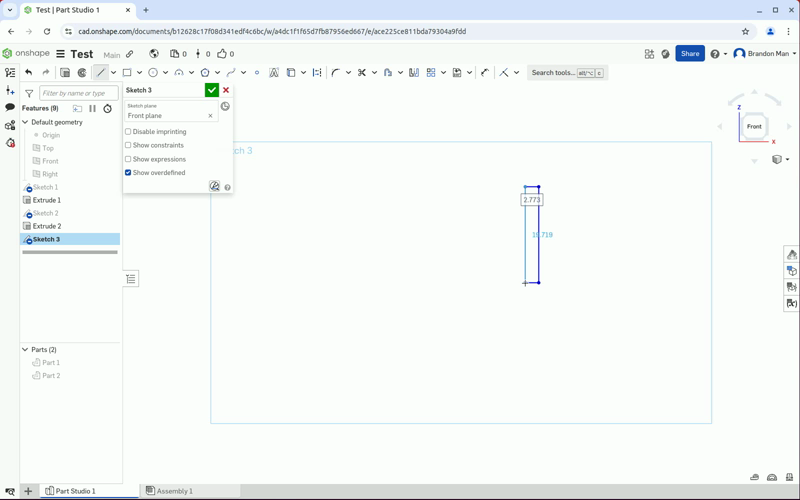
click(525, 282)
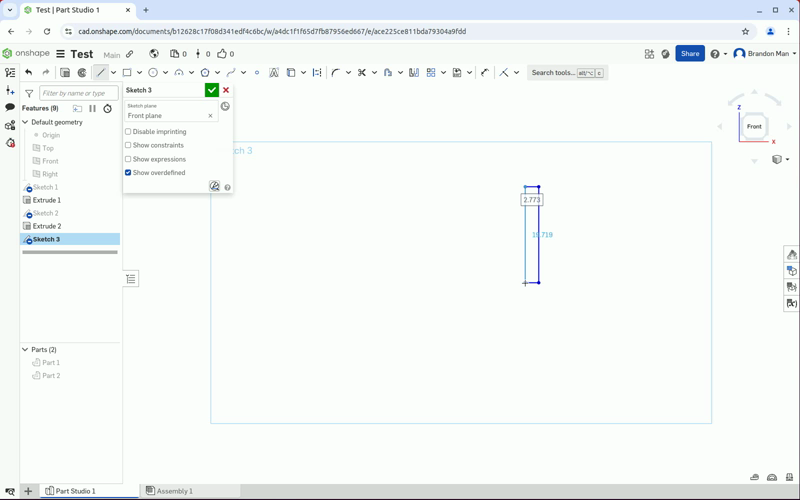
key(esc)
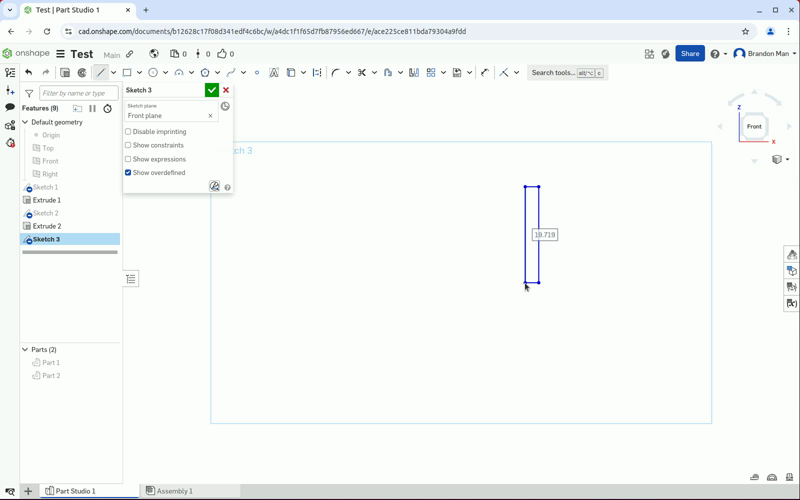
mouse_move(527, 258)
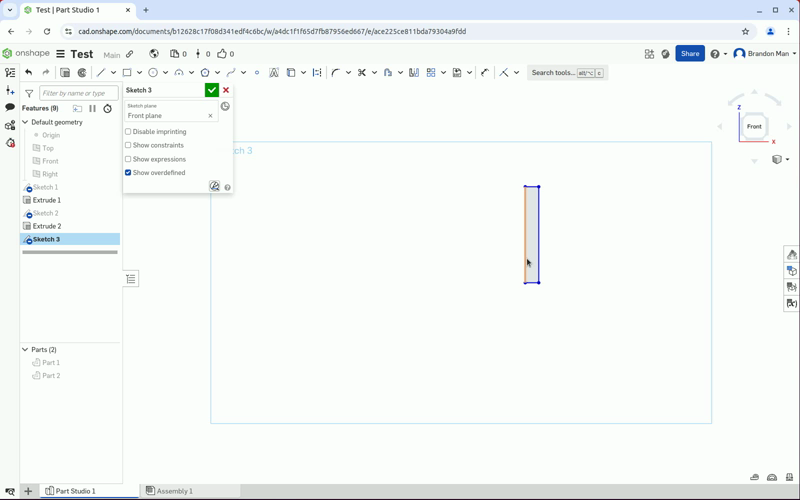
scroll(6)
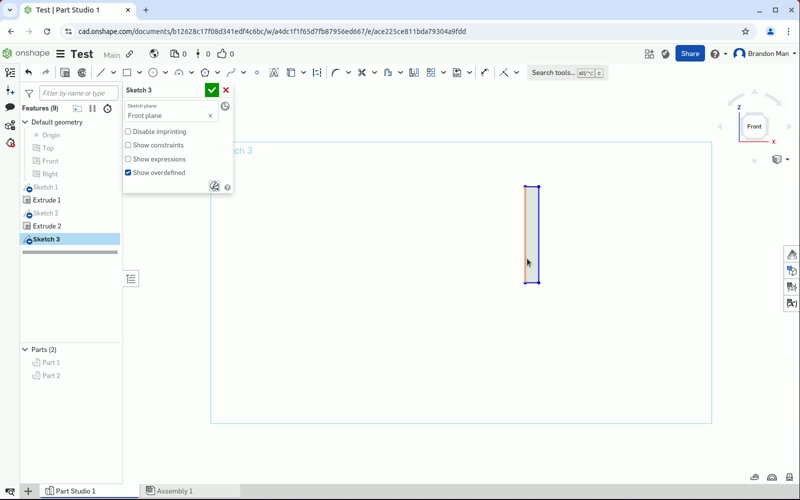
scroll(6)
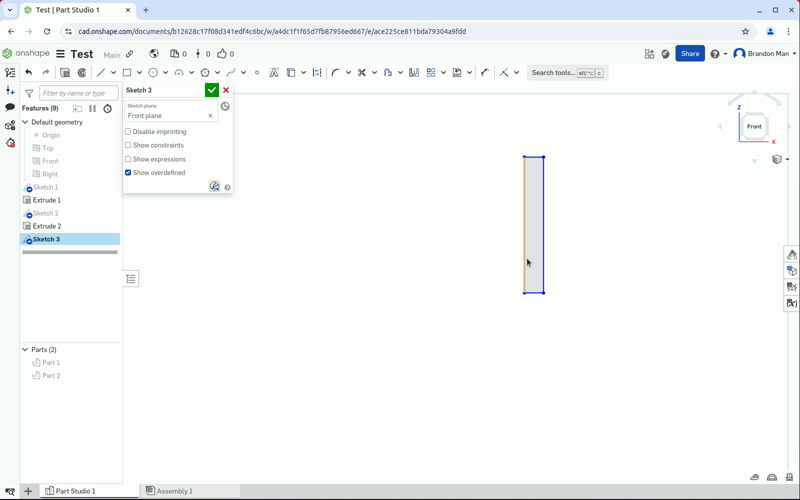
scroll(6)
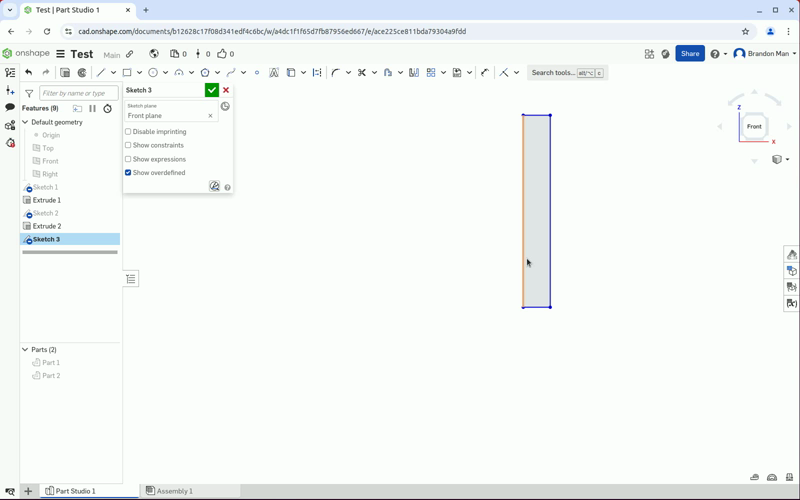
scroll(6)
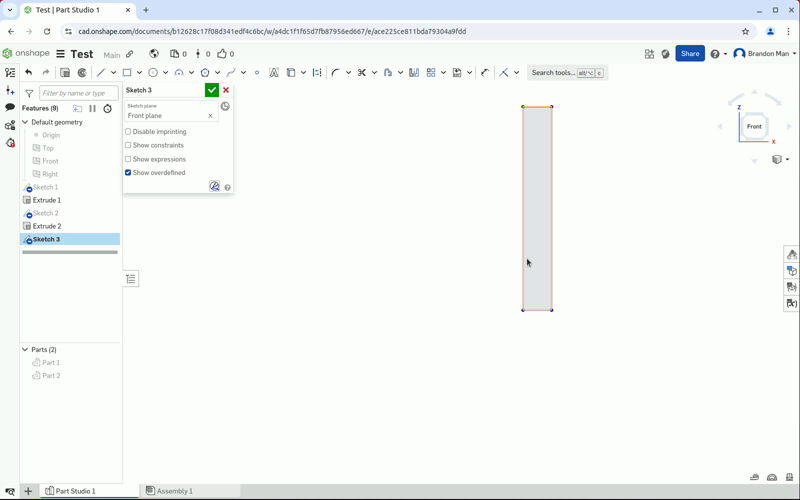
scroll(6)
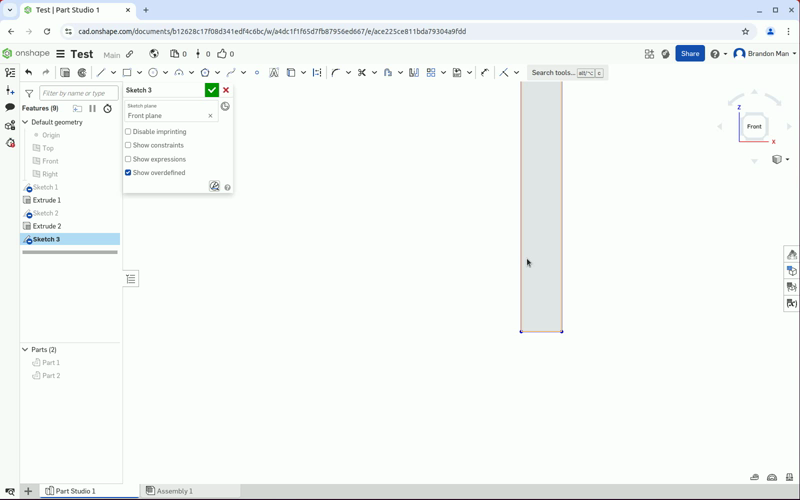
scroll(6)
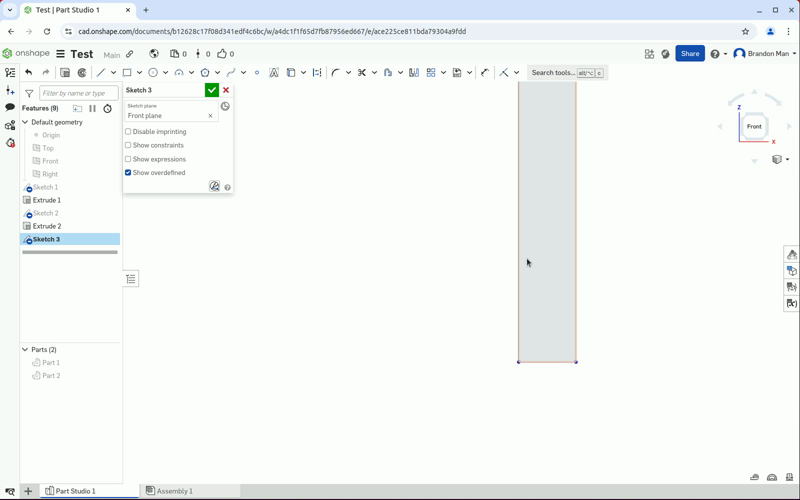
scroll(6)
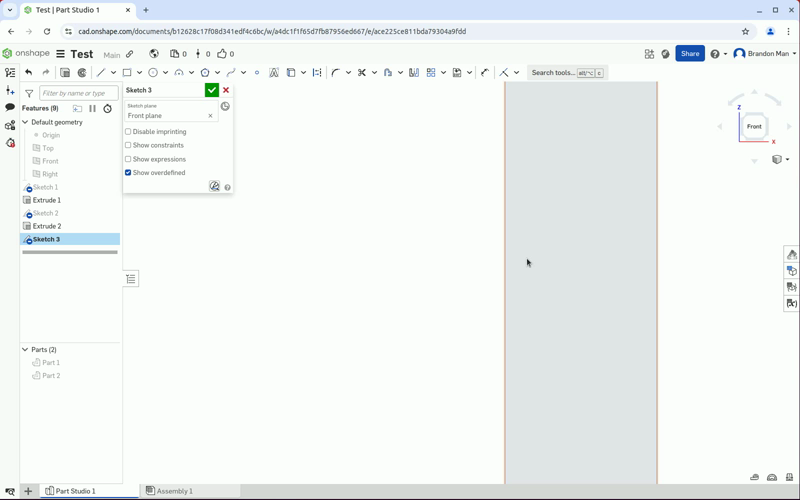
click(527, 258)
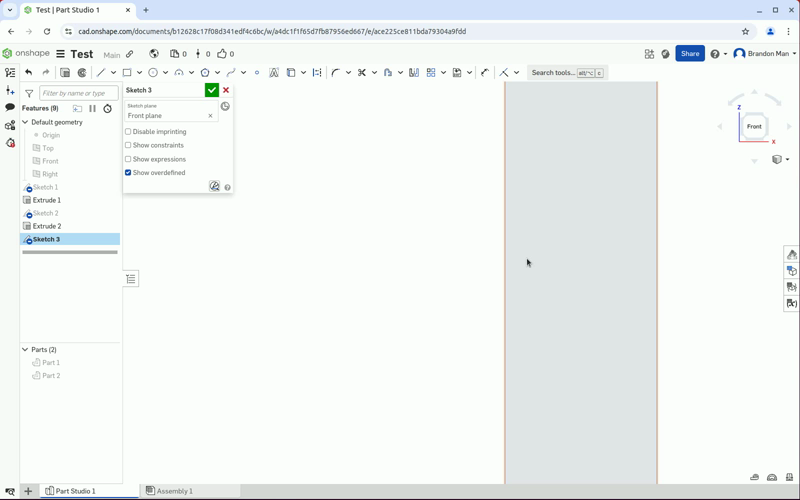
scroll(-6)
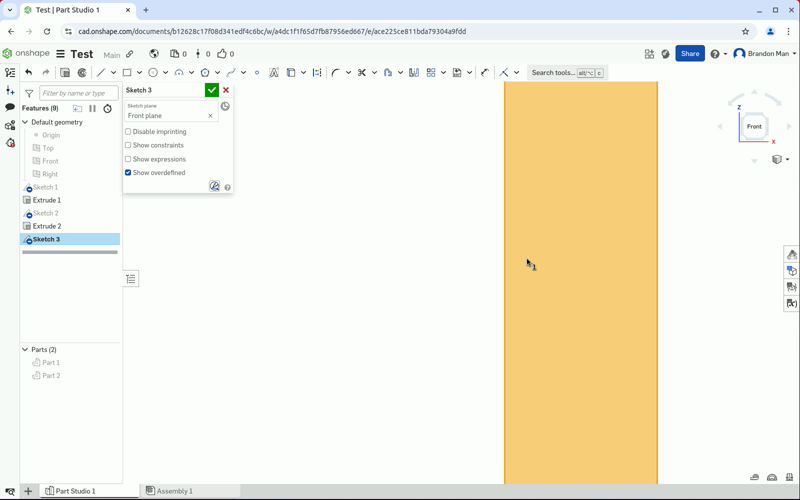
scroll(-6)
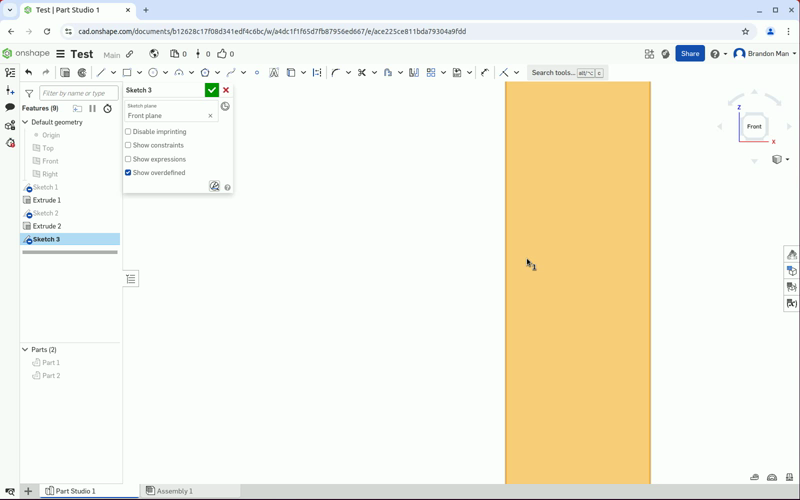
scroll(-6)
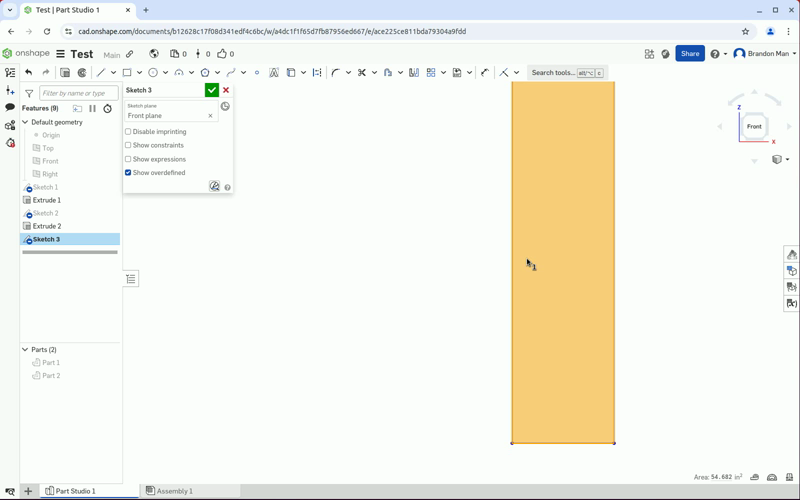
scroll(-6)
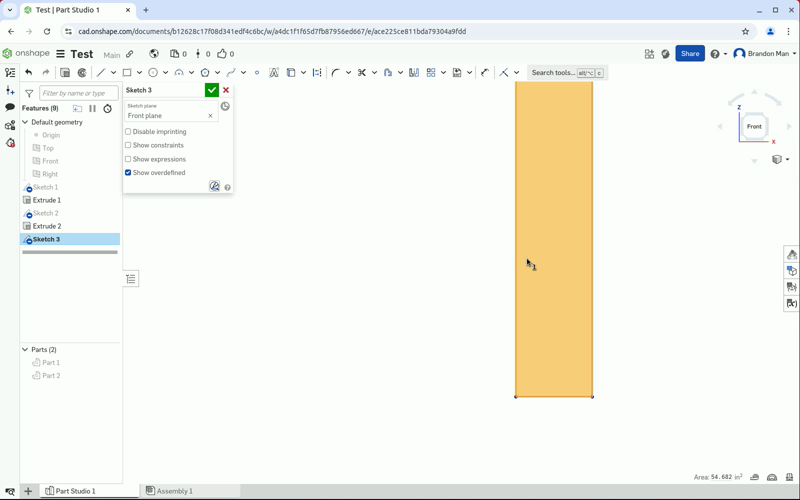
scroll(-6)
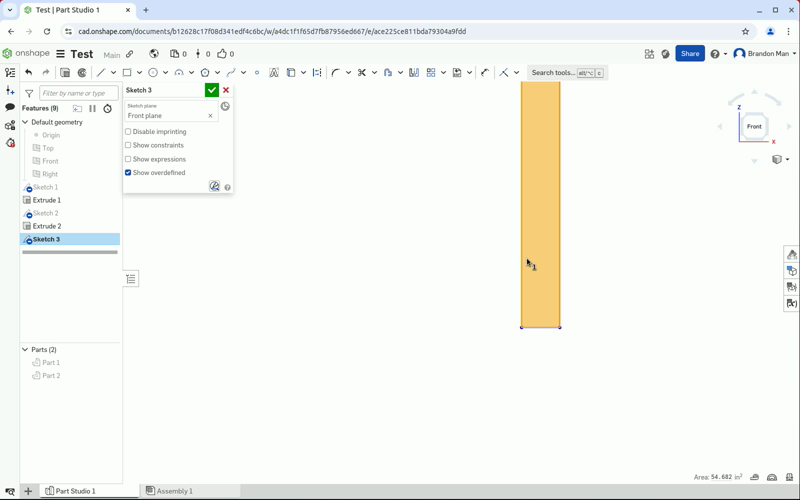
scroll(-6)
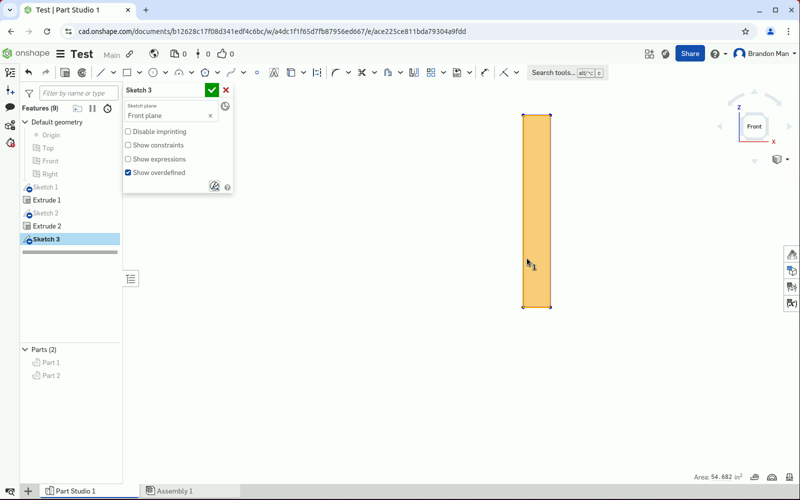
scroll(-6)
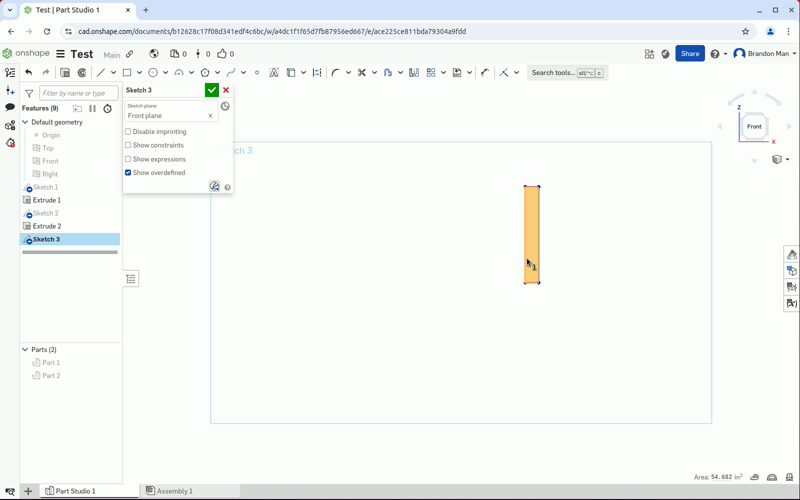
mouse_move(73, 352)
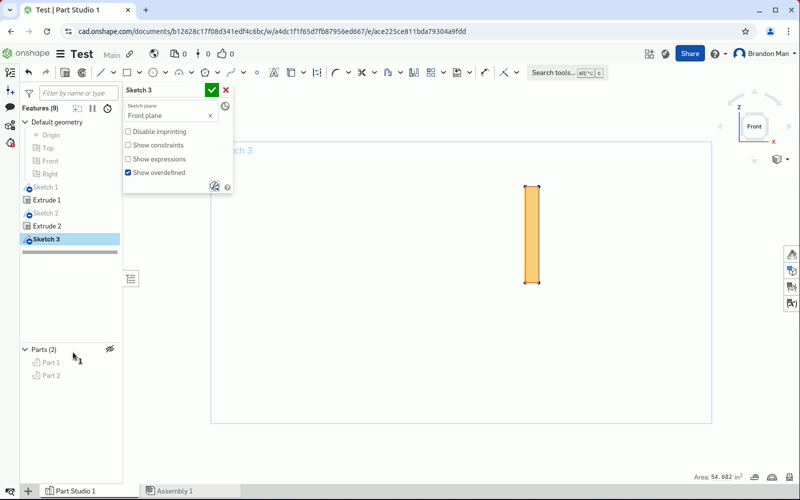
key(shift+y)
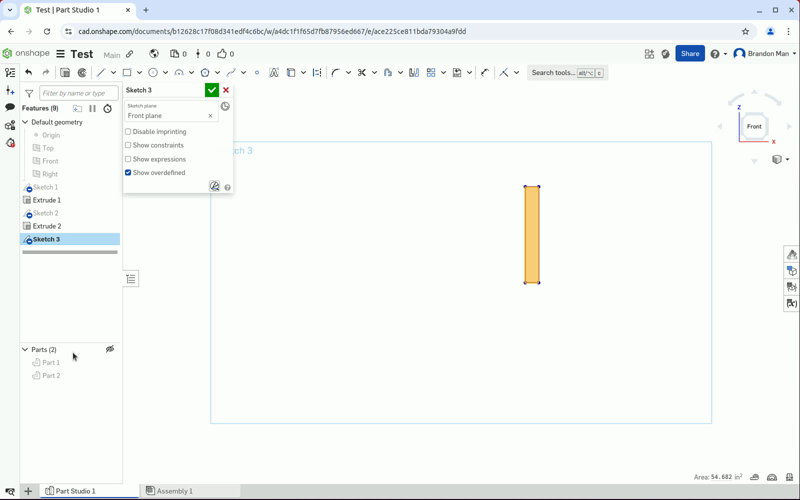
key(shift+e)
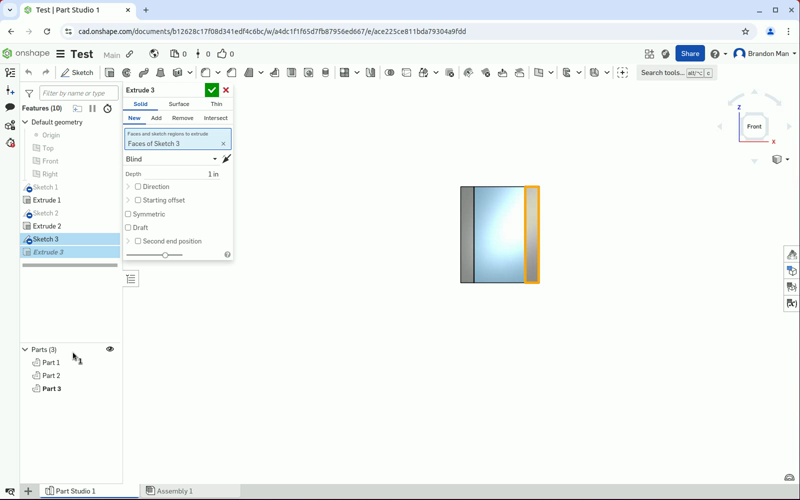
mouse_move(143, 106)
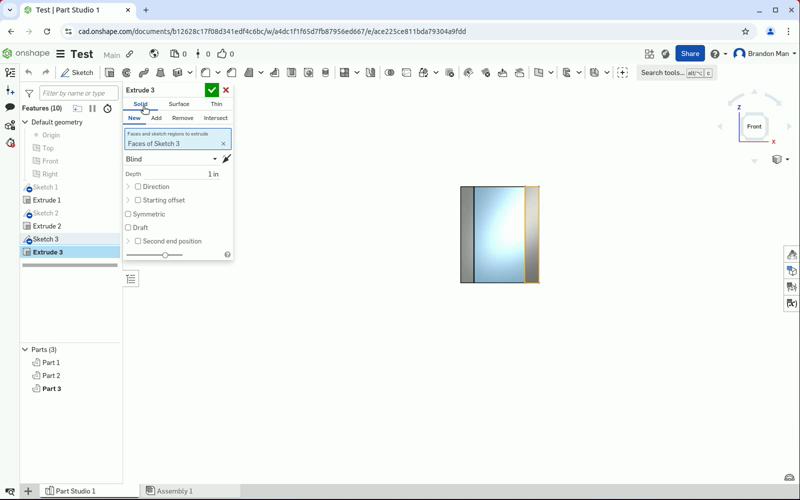
click(143, 106)
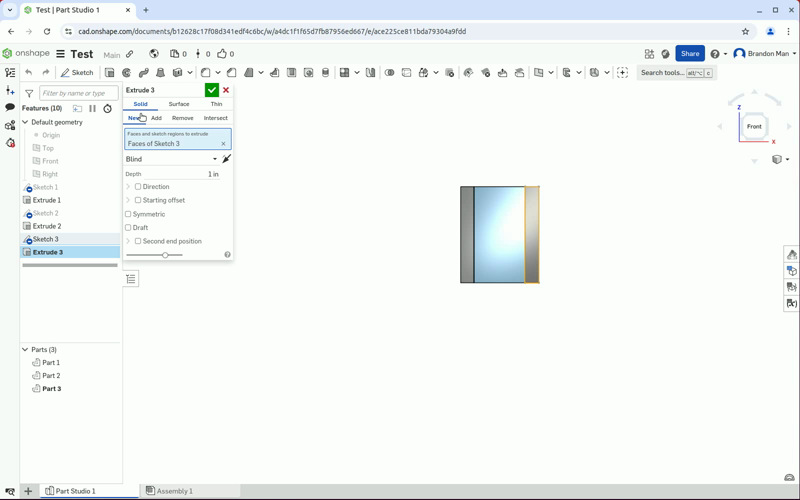
mouse_move(137, 120)
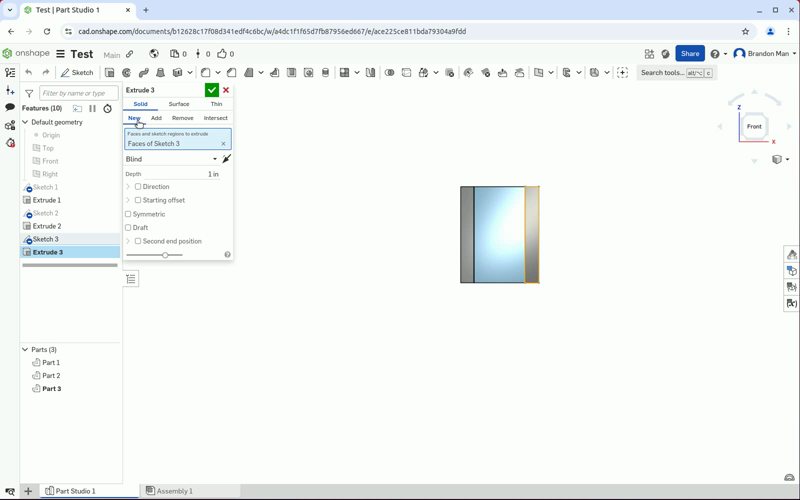
click(137, 120)
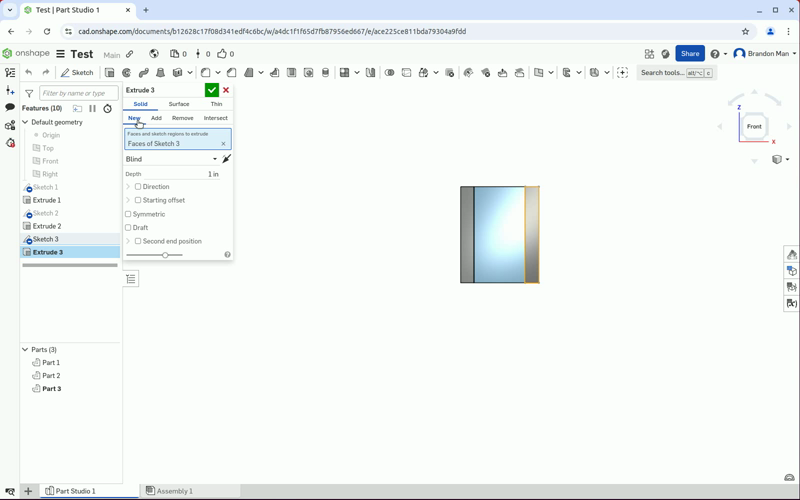
key(tab, 4)
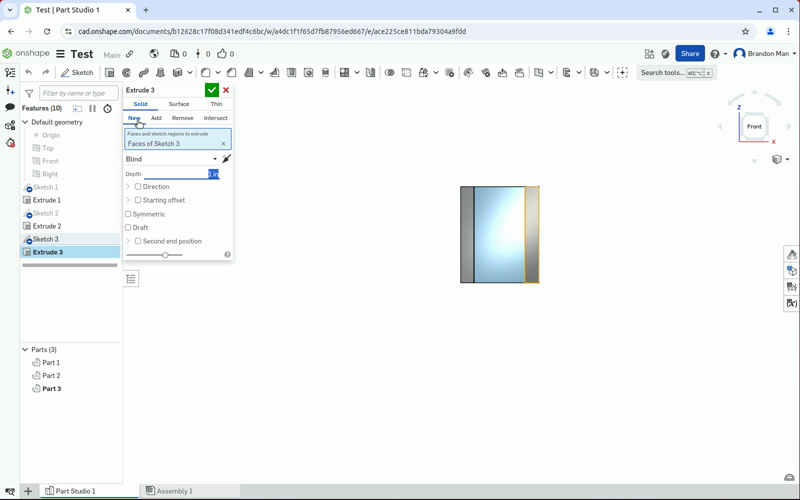
text(-2.648)
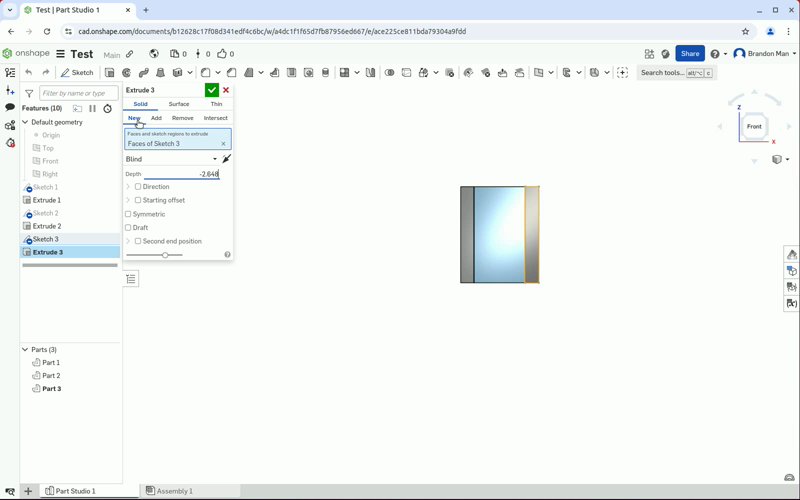
key(enter)
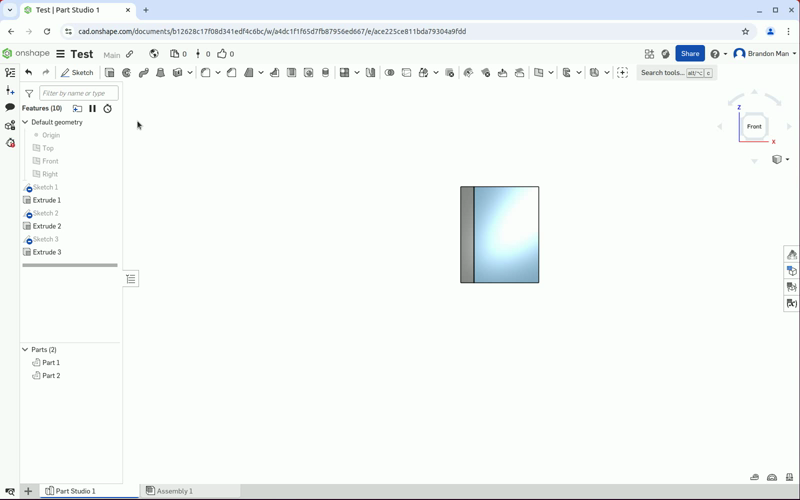
key(shift+h)
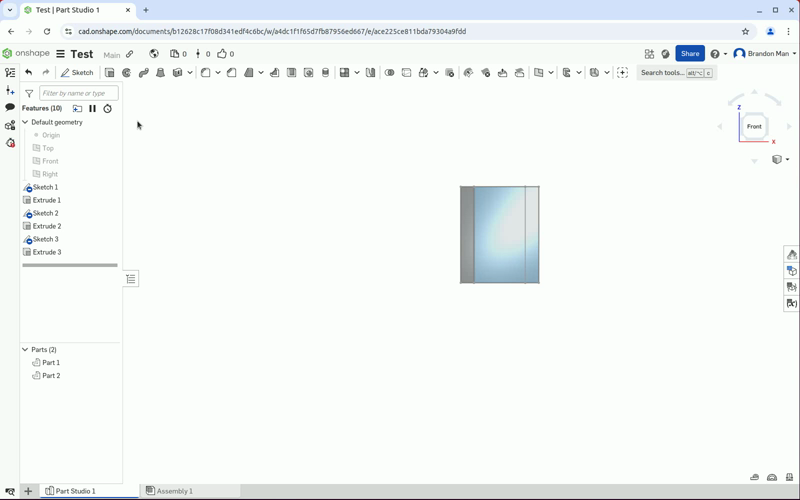
key(shift+h)
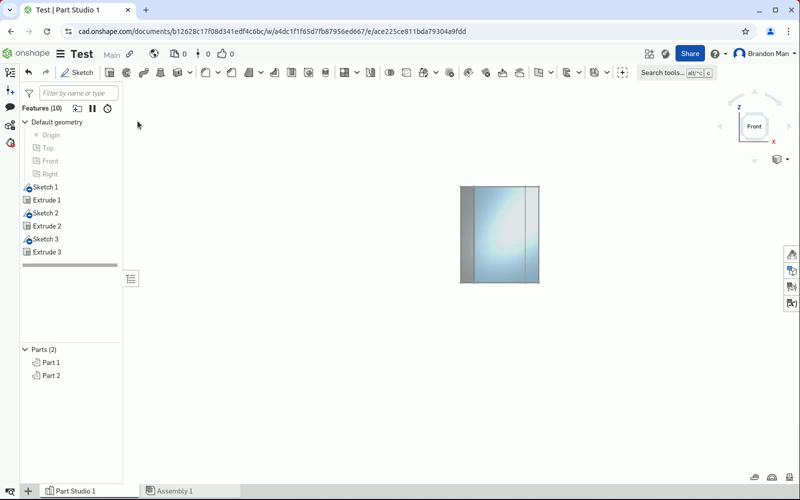
key(shift+7)
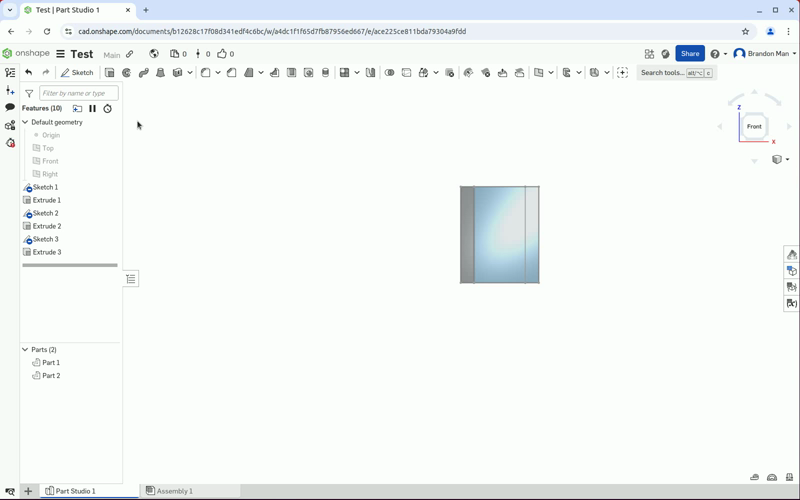
key(left, 2)
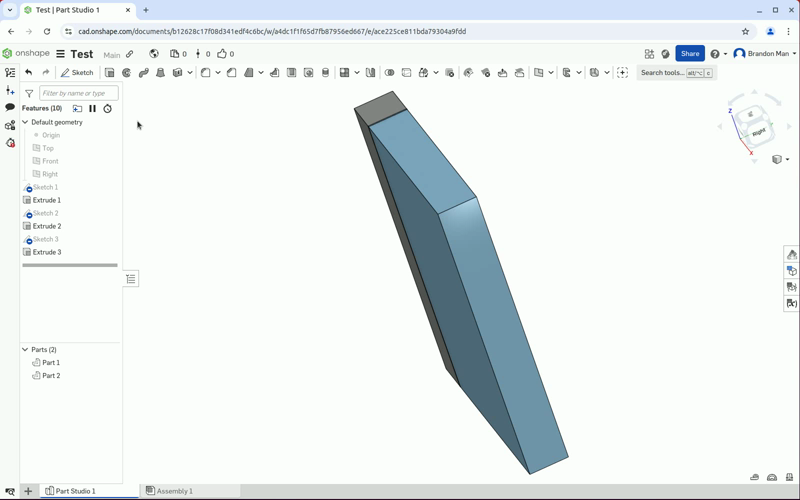
key(down, 2)
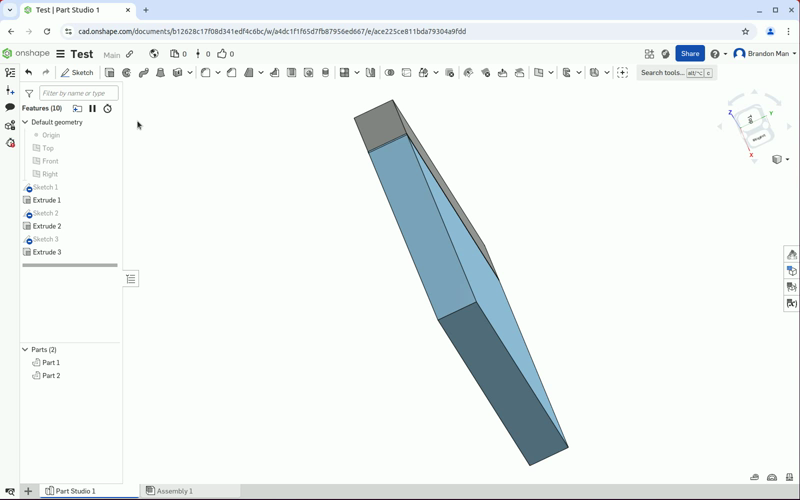
key(up, 2)
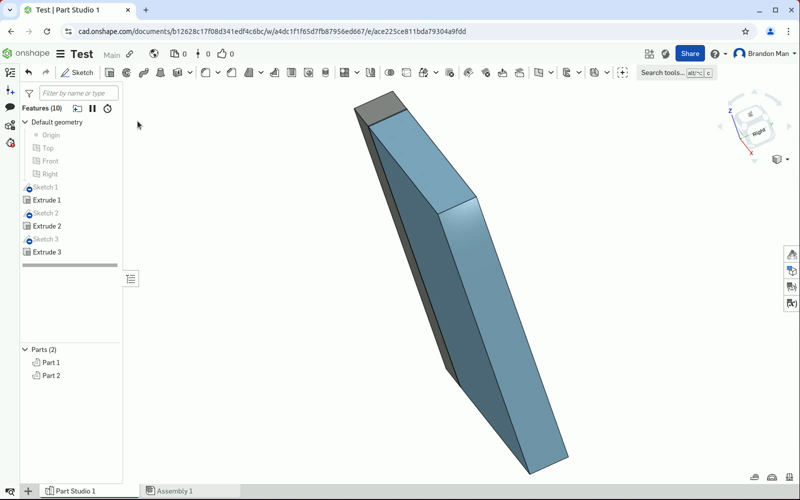
key(right, 2)
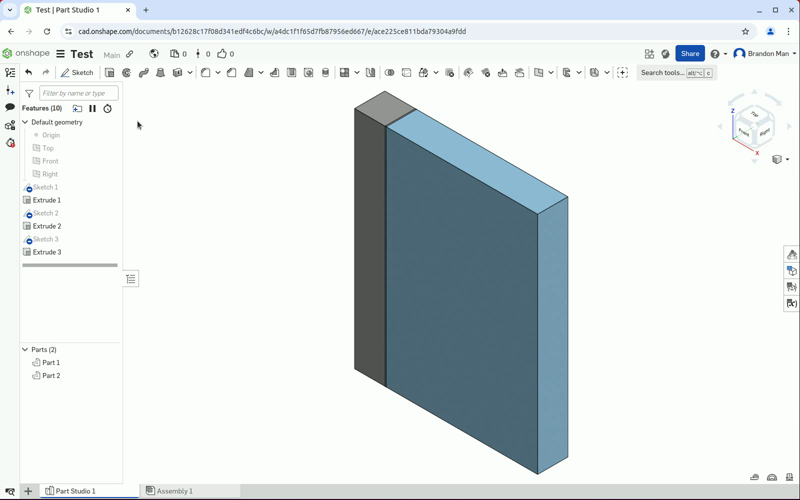
mouse_move(73, 189)
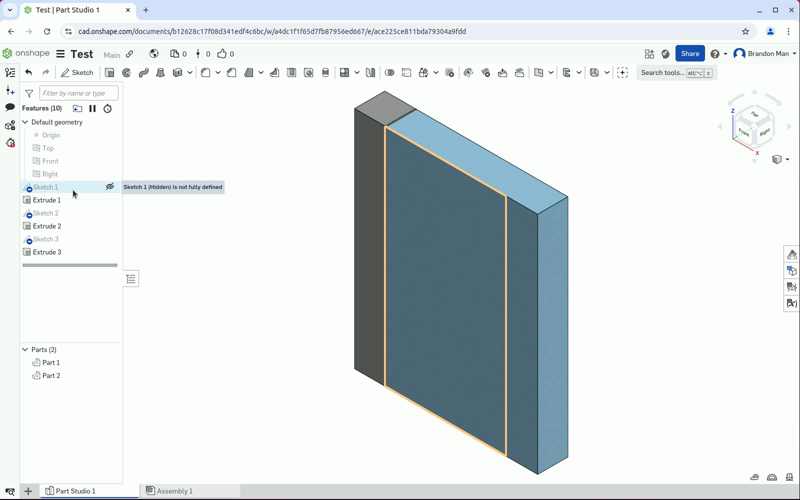
click(73, 189)